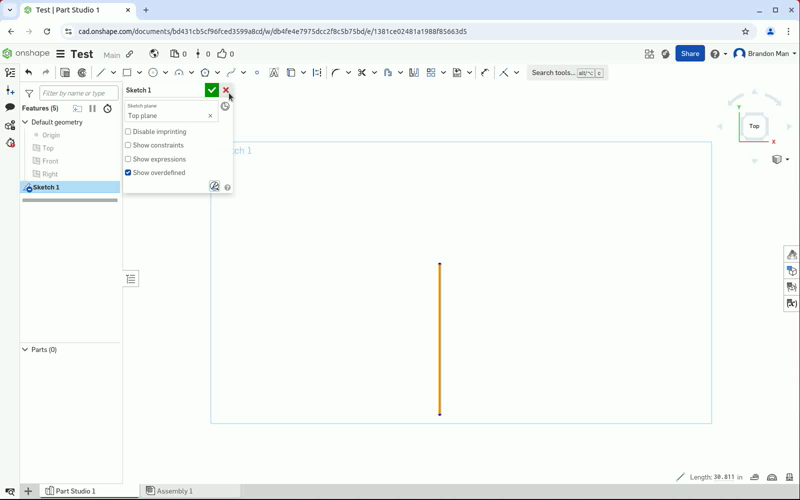
key(shift+h)
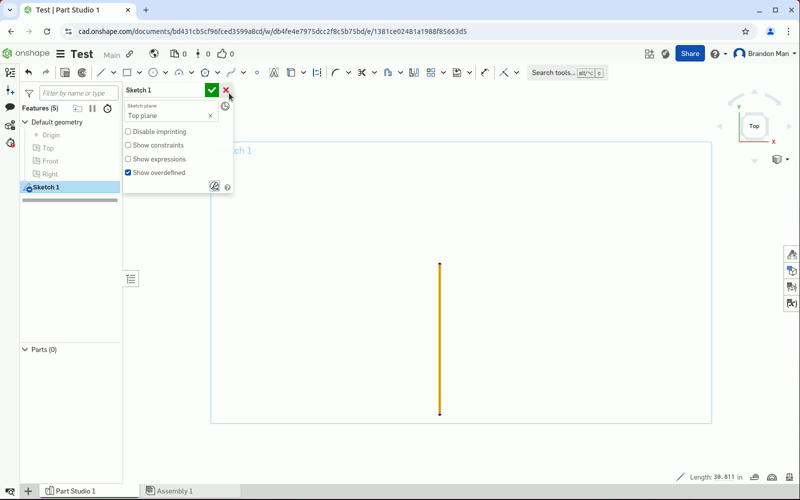
key(shift+s)
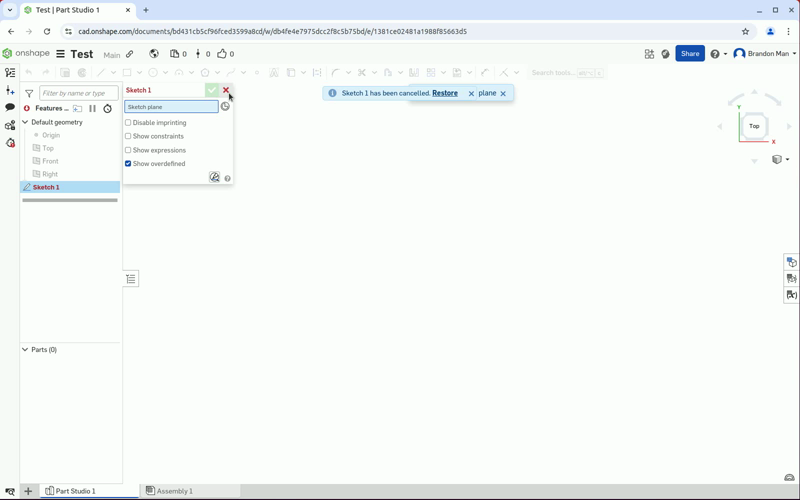
mouse_move(73, 150)
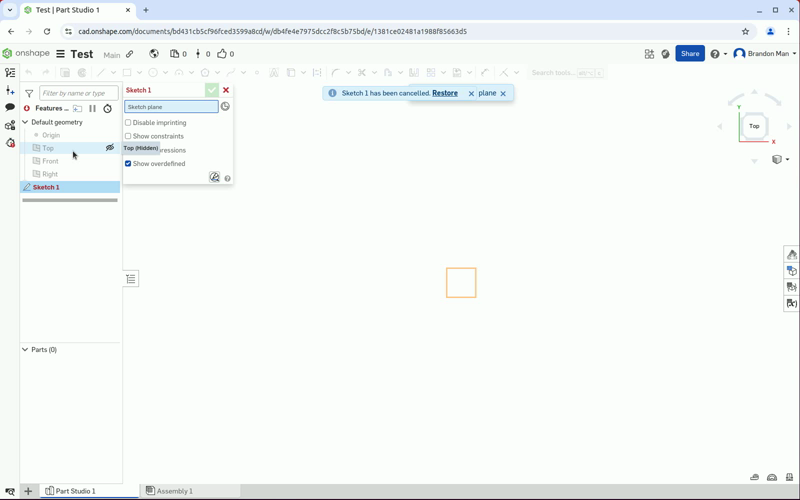
click(73, 150)
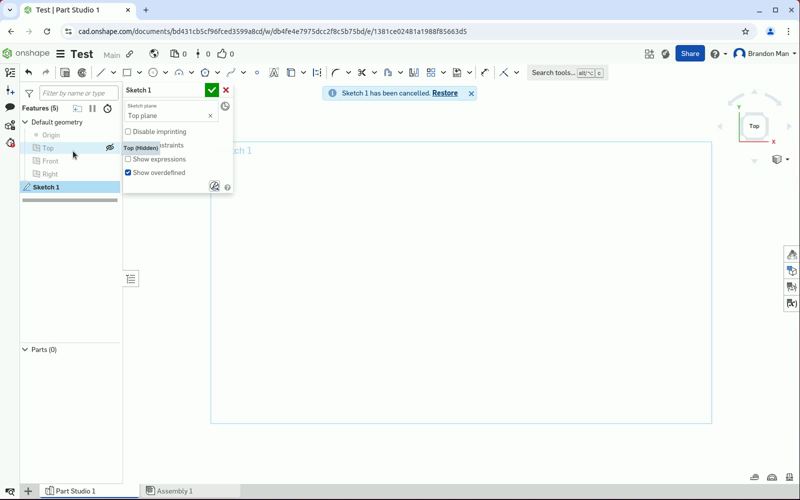
mouse_move(73, 352)
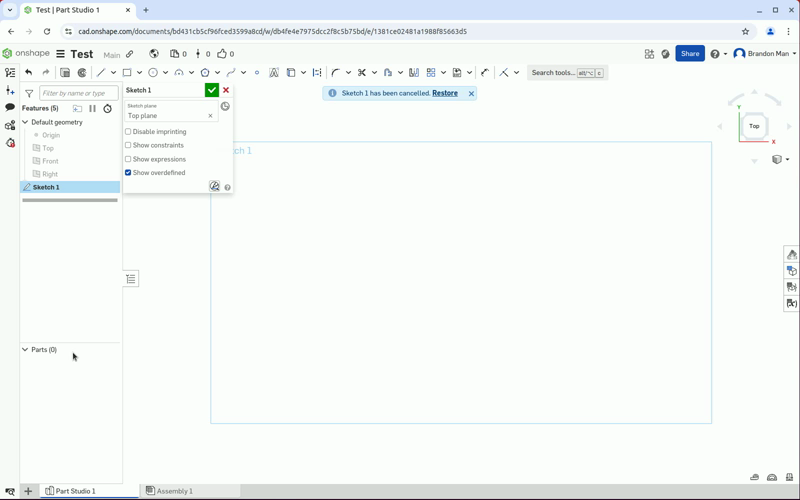
key(y)
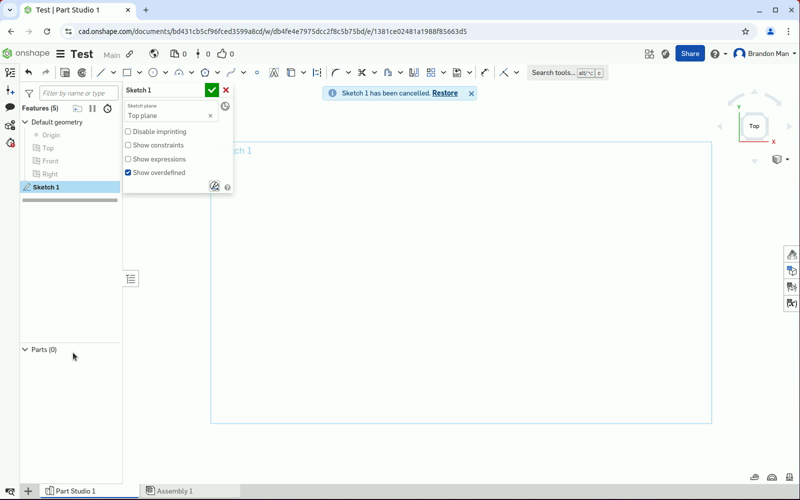
key(c)
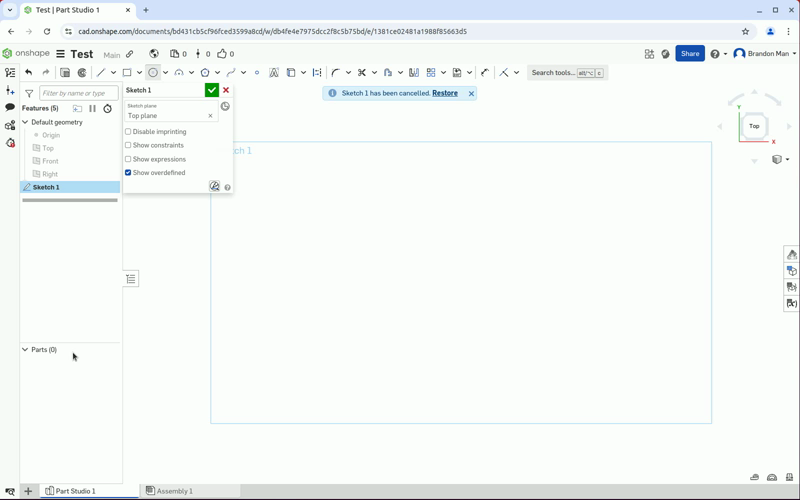
key_down(shift)
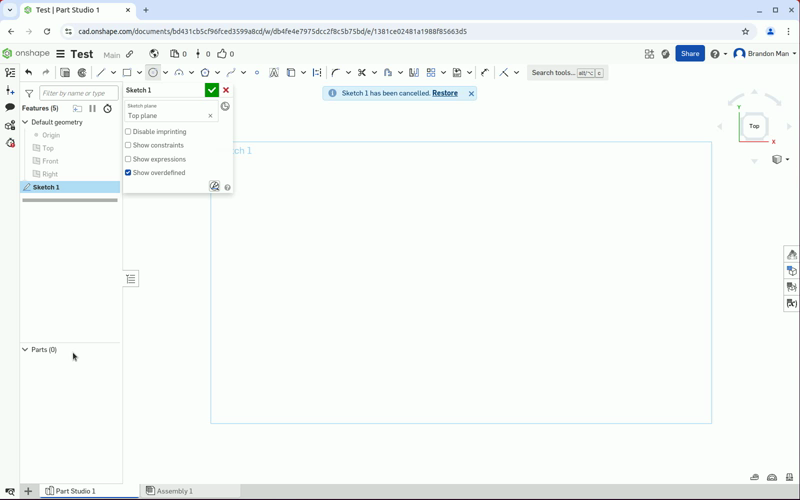
mouse_move(461, 282)
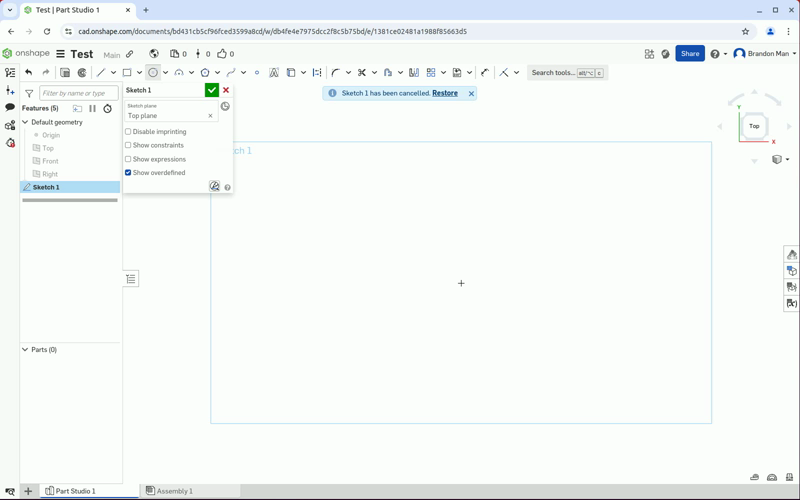
click(461, 282)
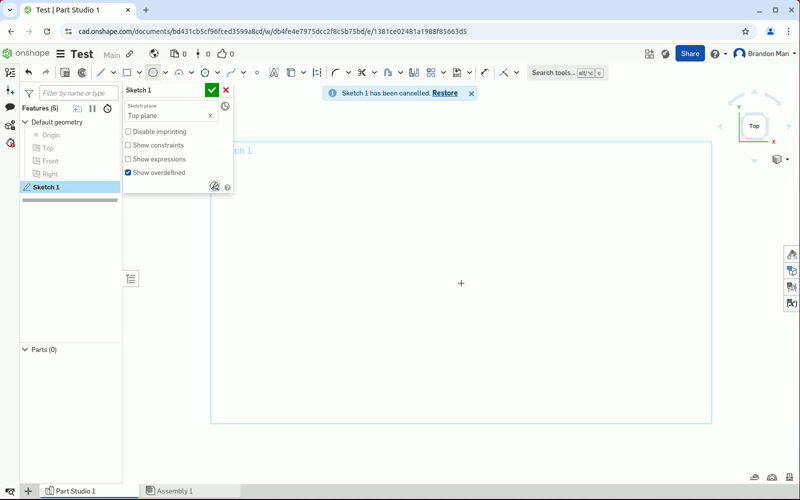
key_up(shift)
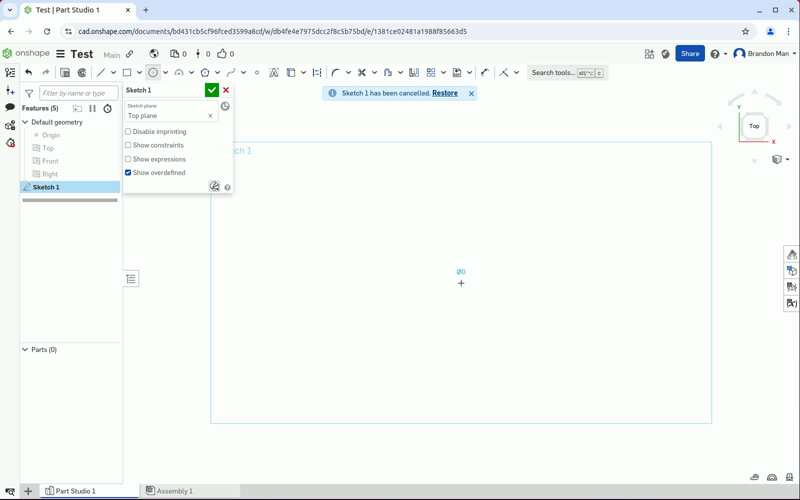
mouse_move(574, 282)
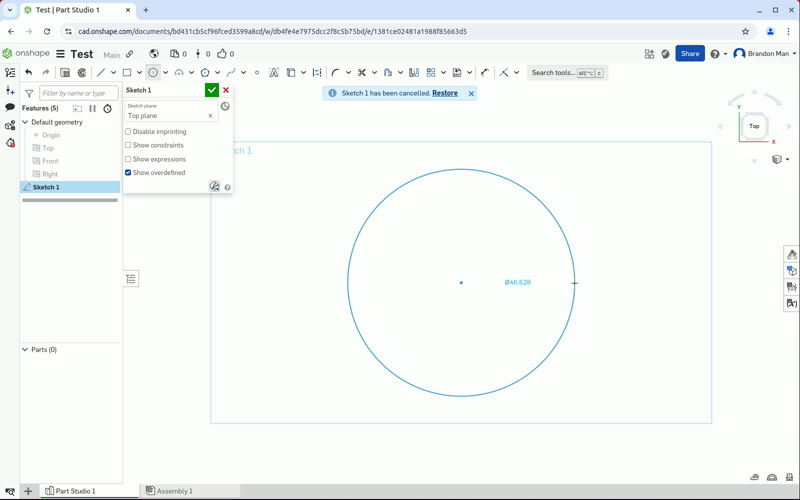
click(574, 282)
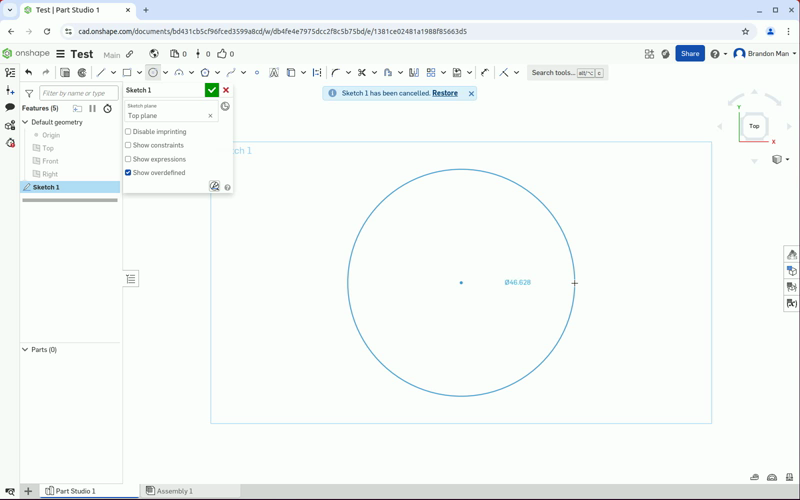
key(esc)
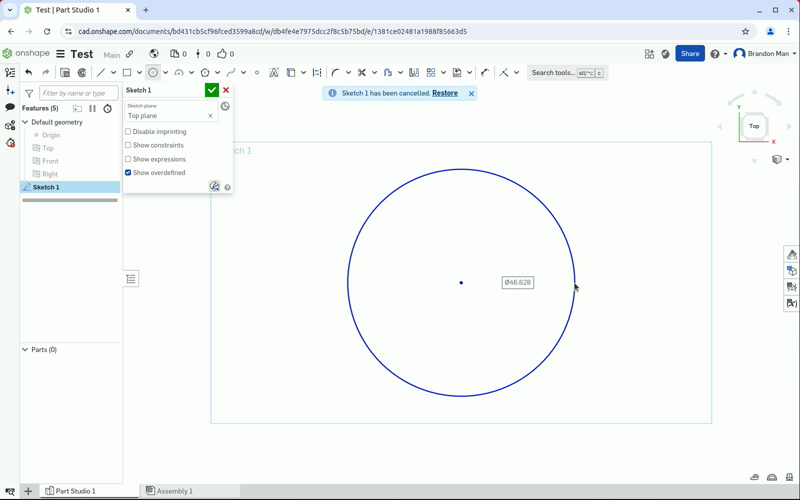
mouse_move(510, 314)
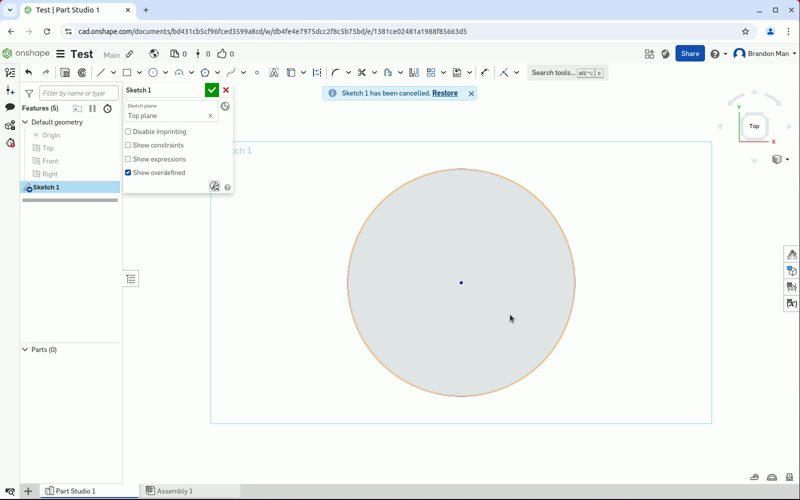
click(510, 314)
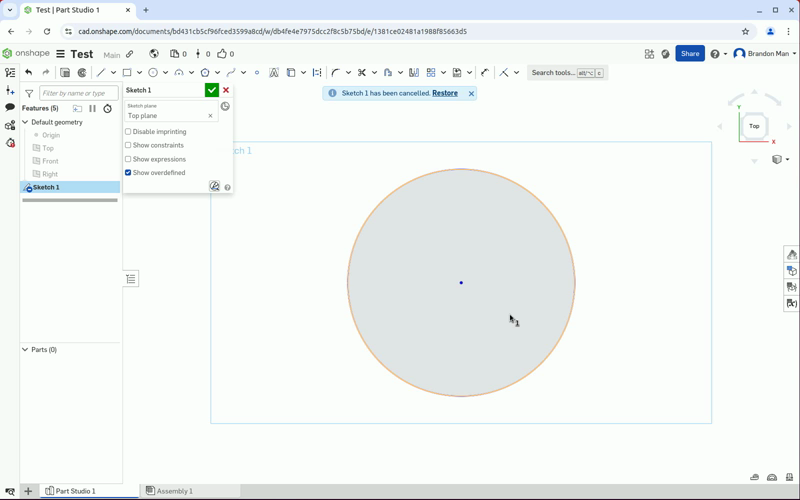
mouse_move(73, 352)
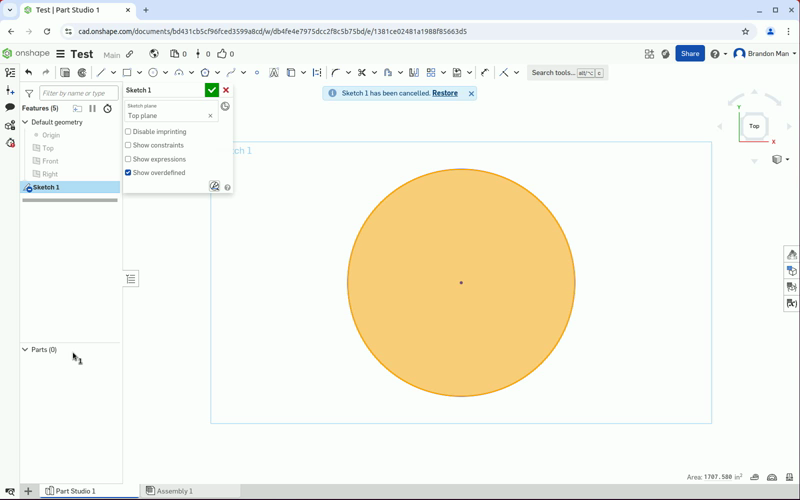
key(shift+y)
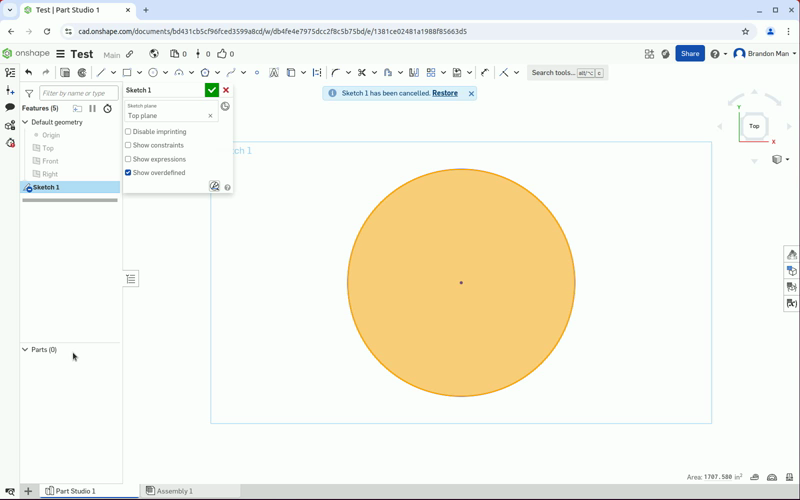
key(shift+e)
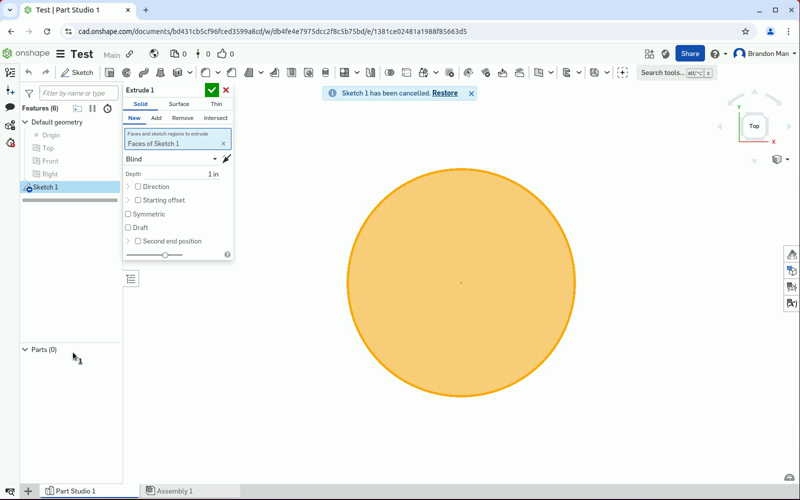
mouse_move(143, 106)
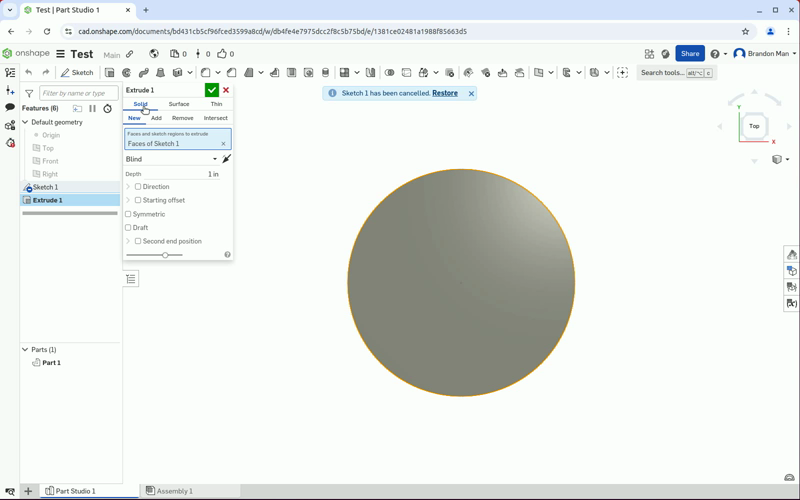
click(143, 106)
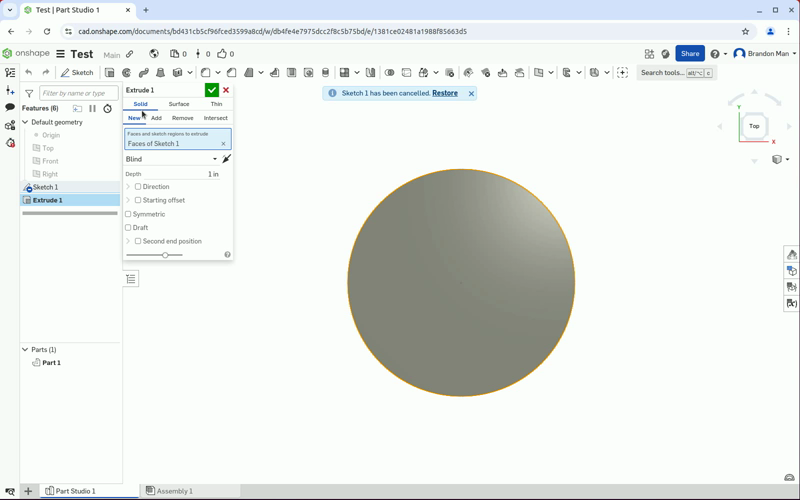
mouse_move(137, 120)
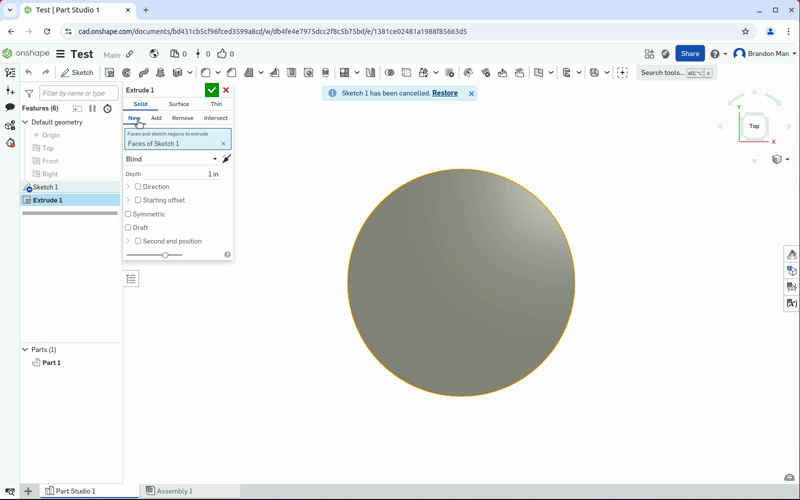
click(137, 120)
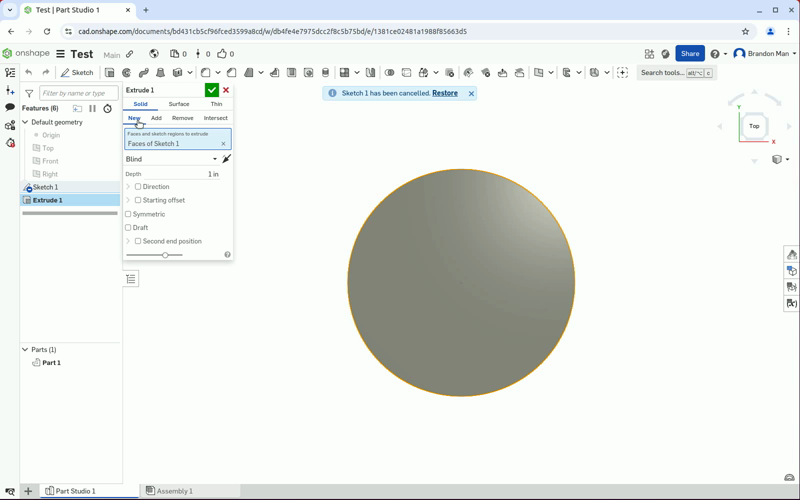
key(tab, 4)
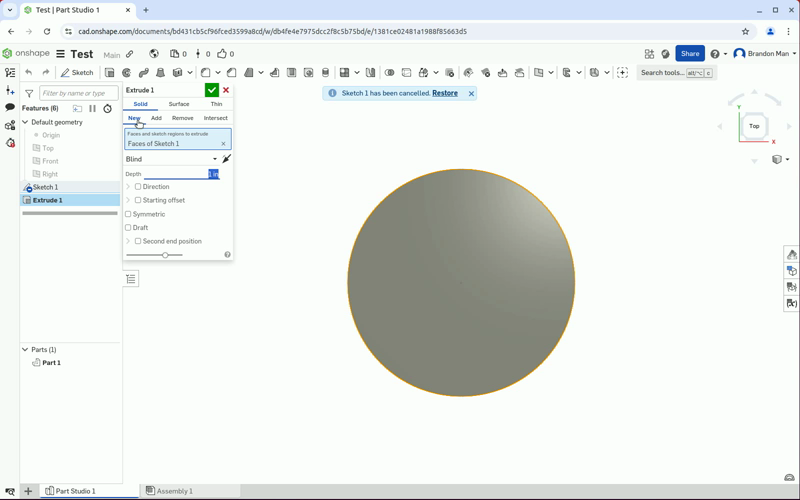
text(9.869)
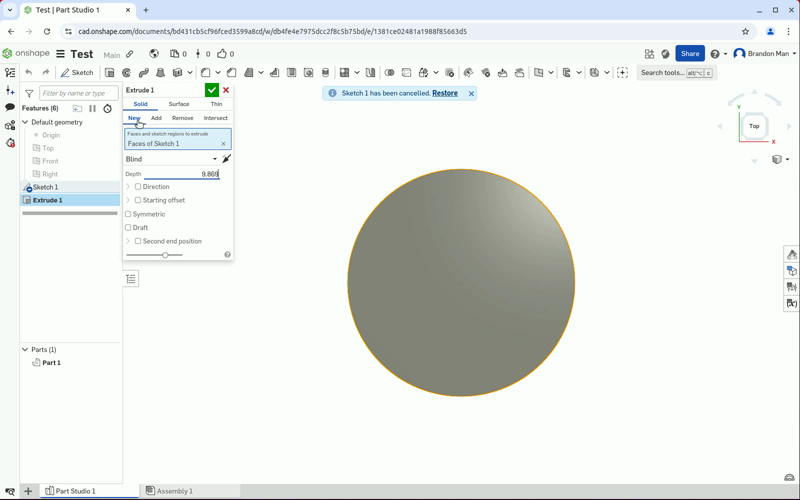
key(enter)
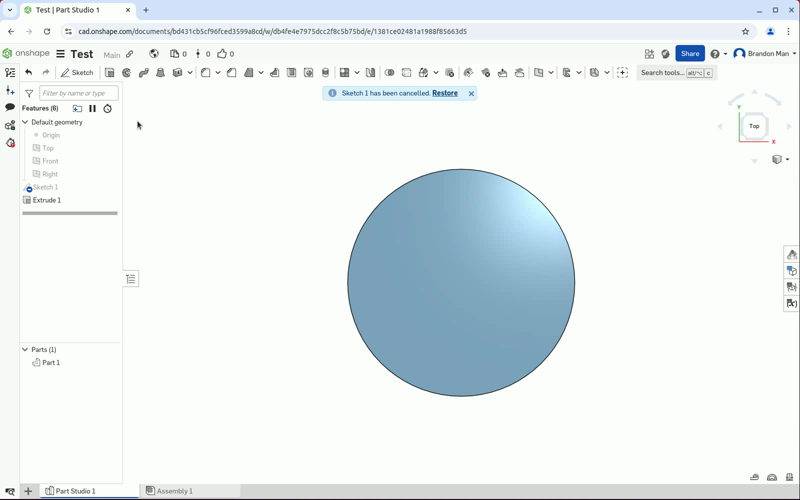
key(shift+h)
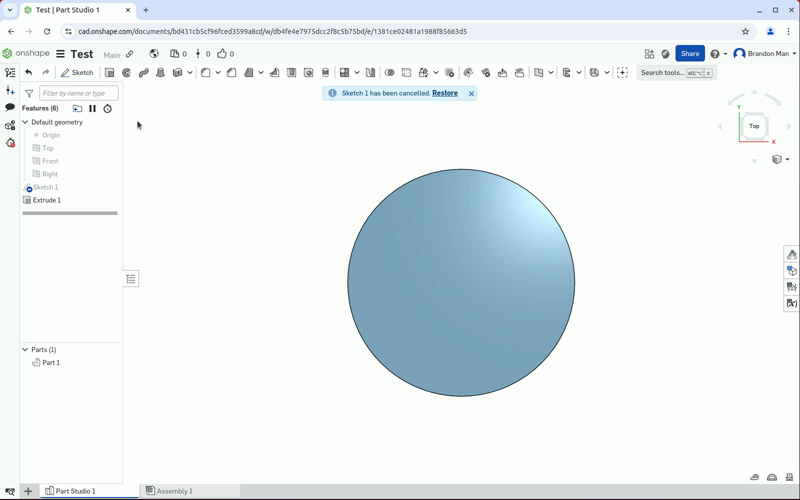
key(shift+h)
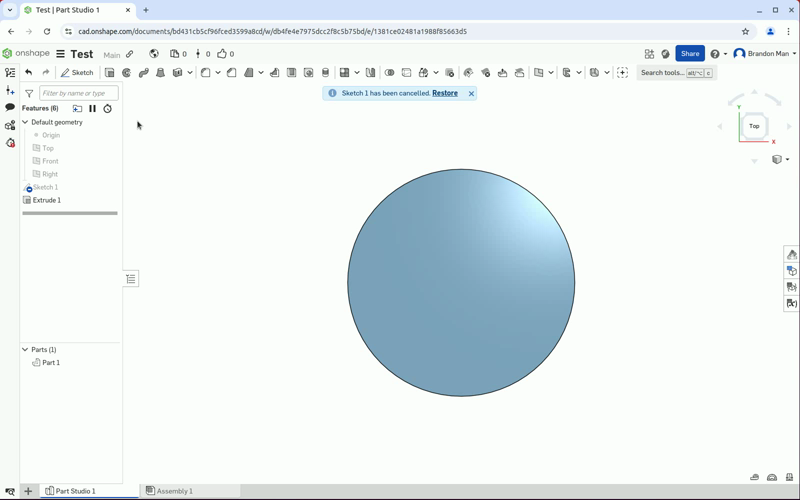
mouse_move(73, 189)
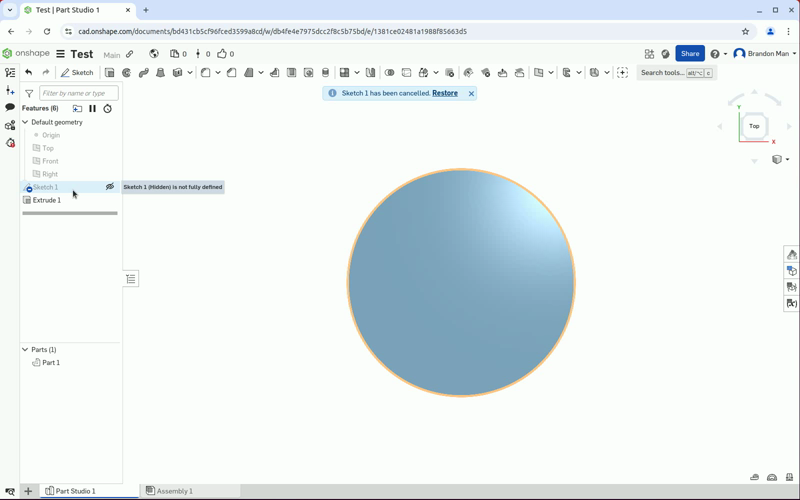
click(73, 189)
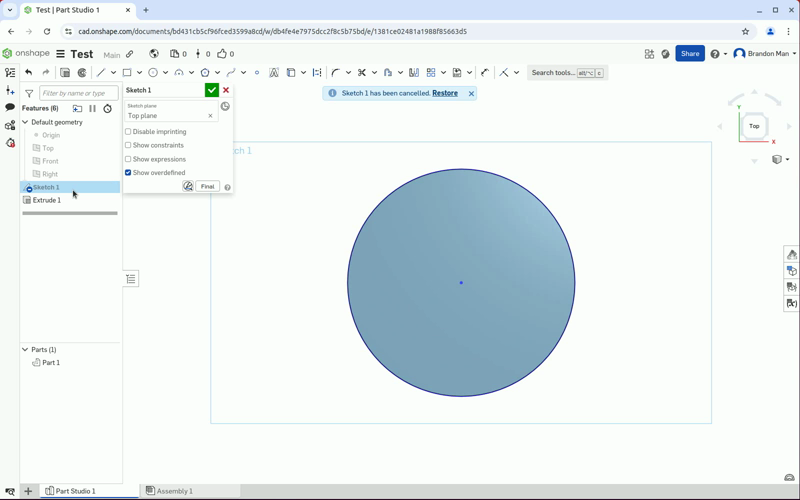
mouse_move(229, 92)
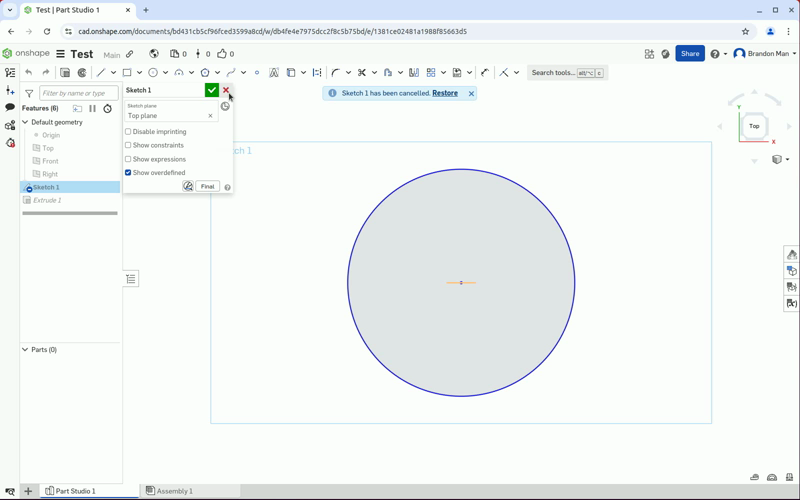
click(229, 92)
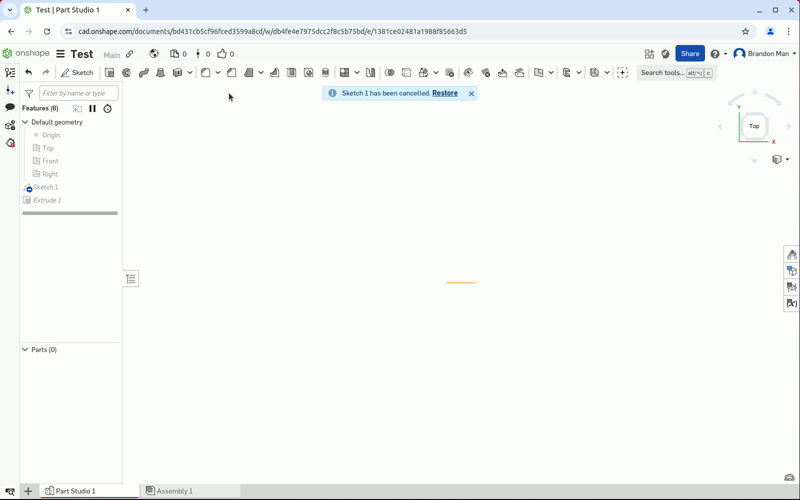
mouse_move(541, 75)
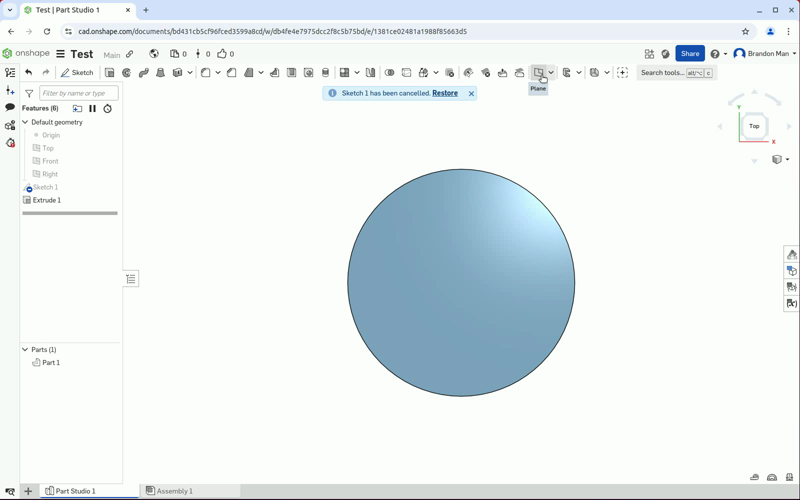
click(541, 75)
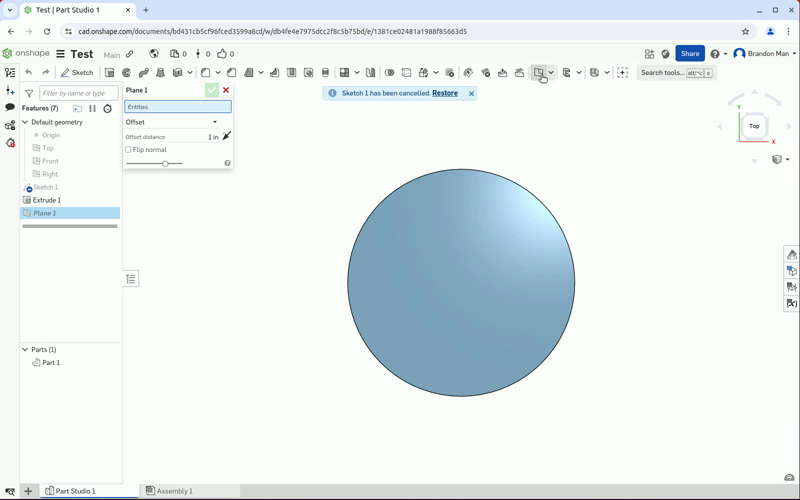
mouse_move(73, 150)
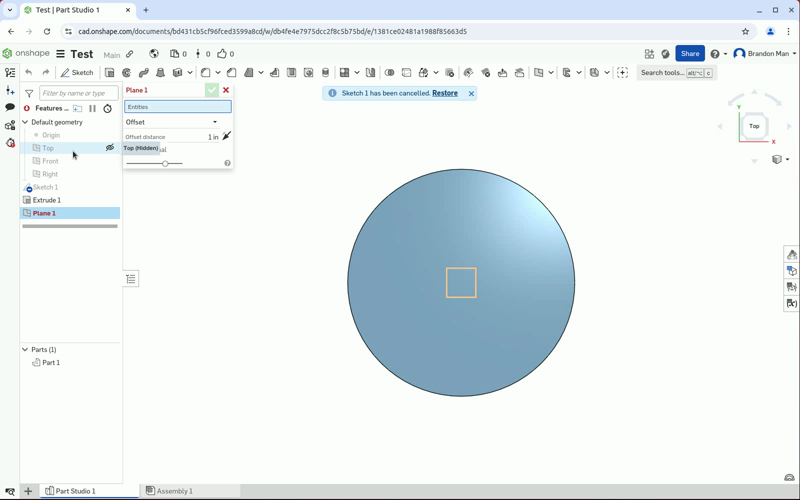
click(73, 150)
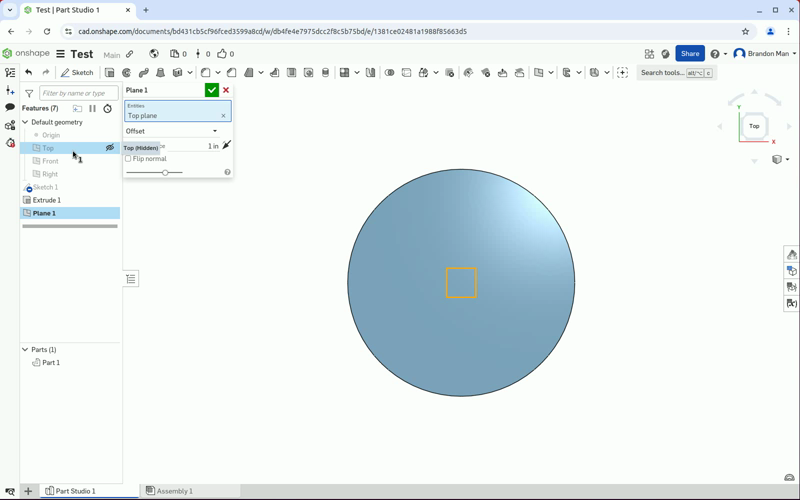
key(tab, 2)
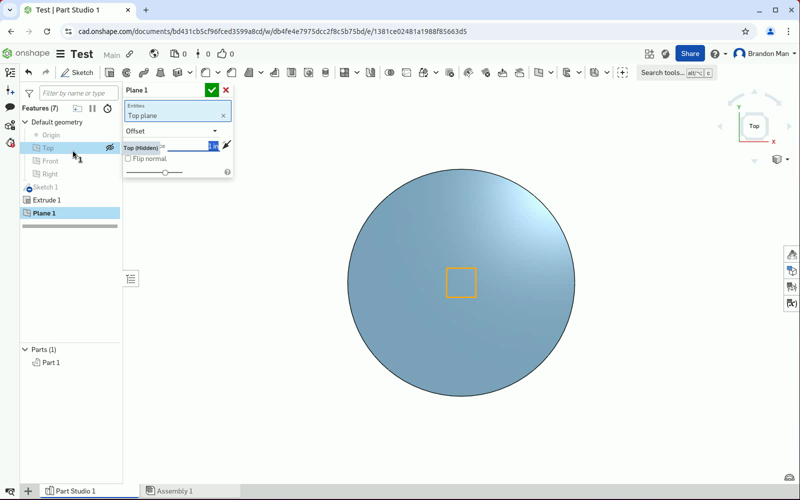
text(9.86)
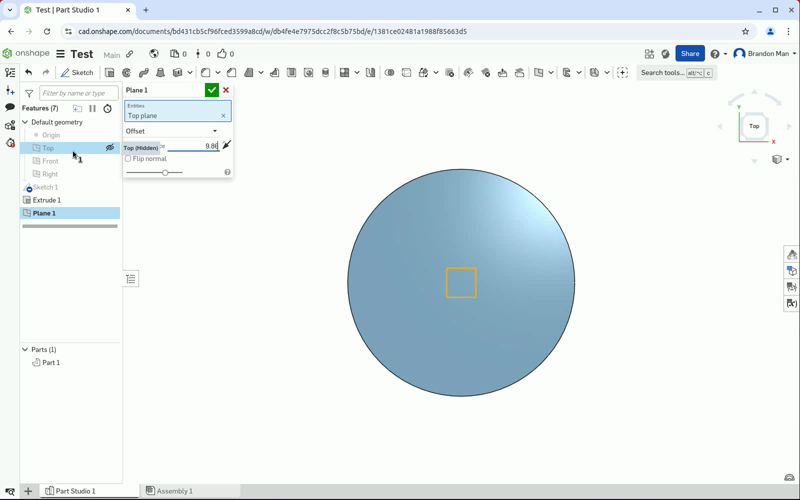
key(enter, 2)
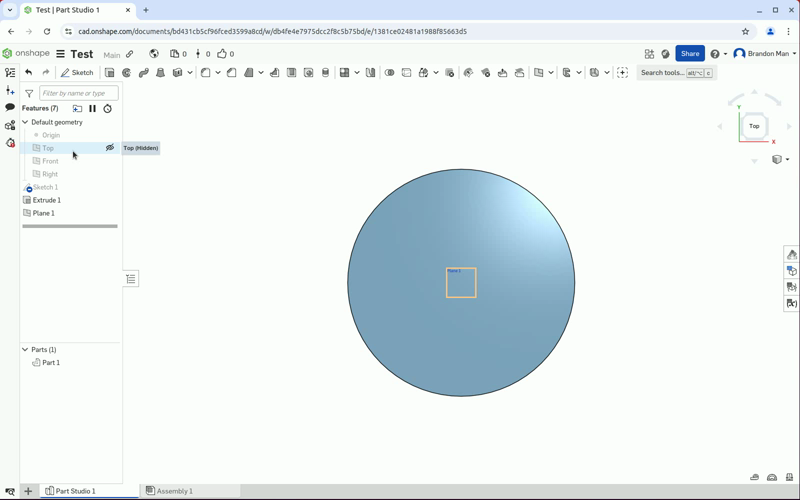
key(shift+s)
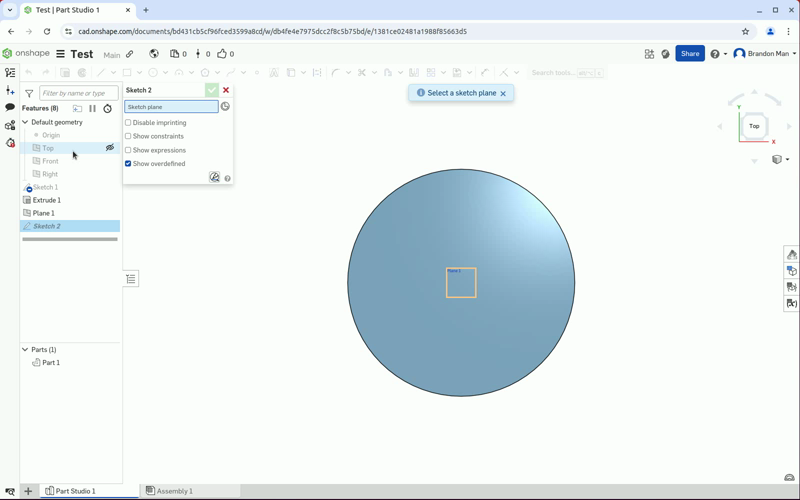
mouse_move(73, 215)
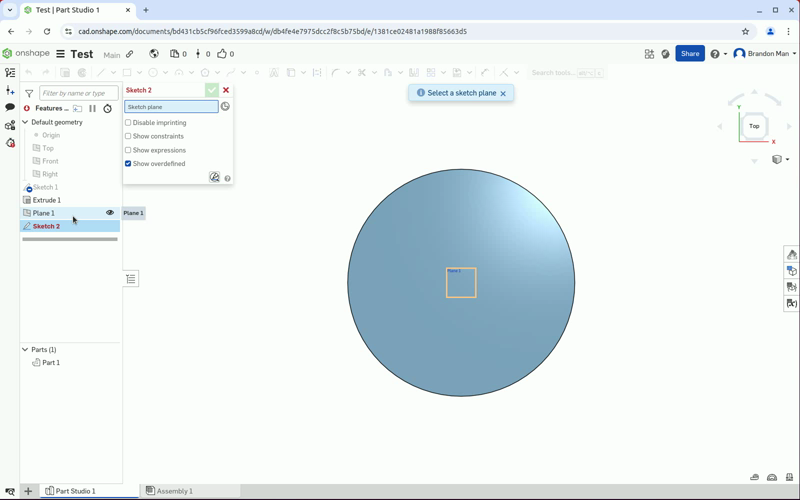
click(73, 215)
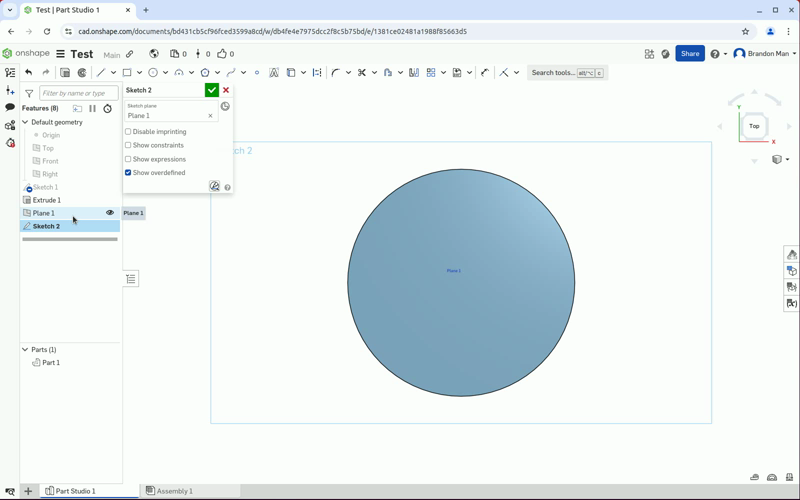
mouse_move(73, 352)
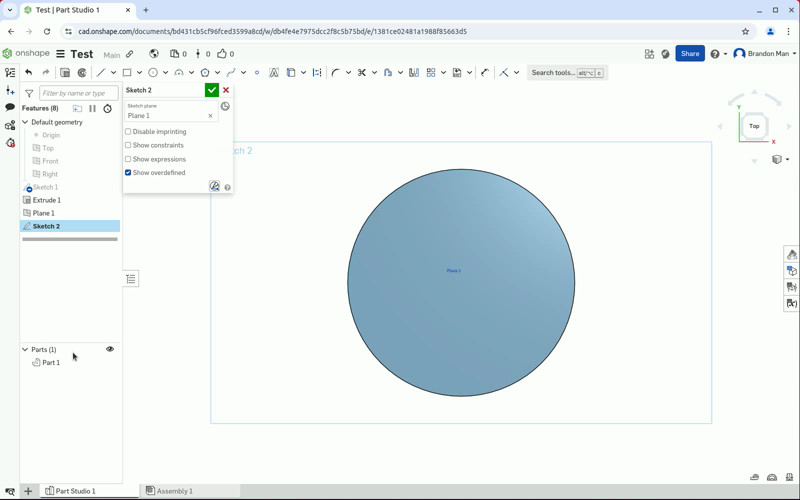
key(y)
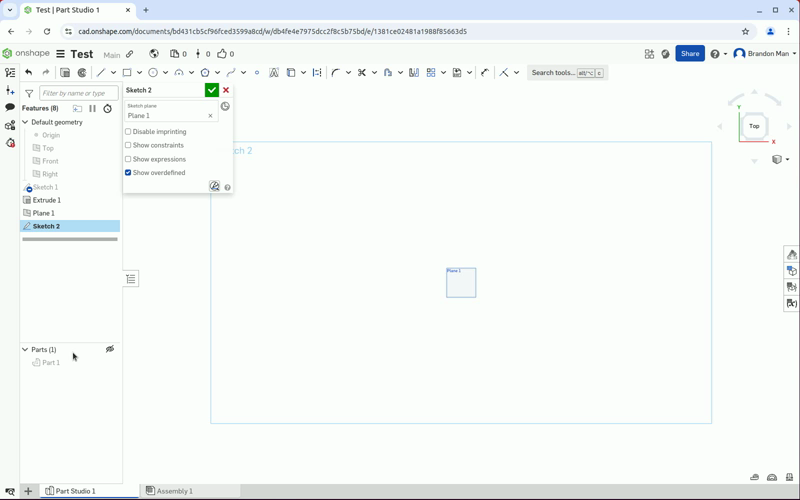
key(c)
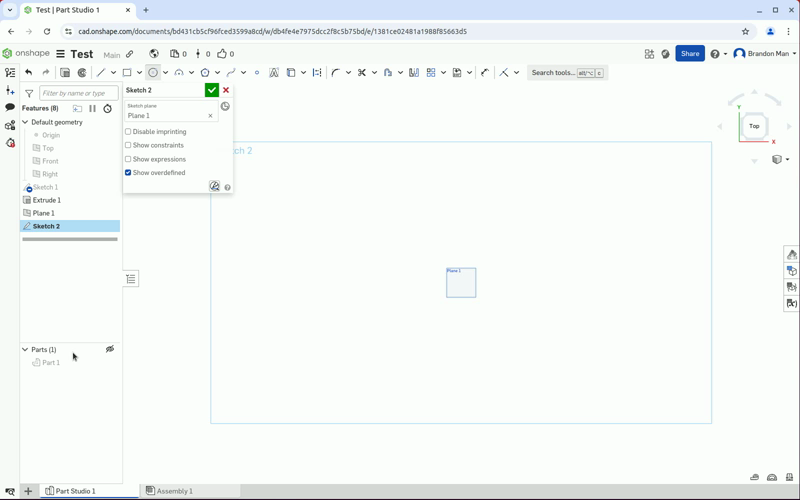
key_down(shift)
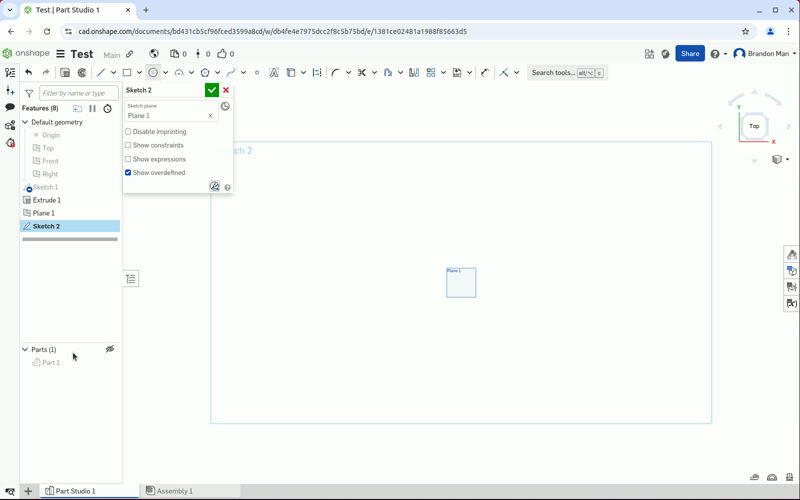
mouse_move(461, 282)
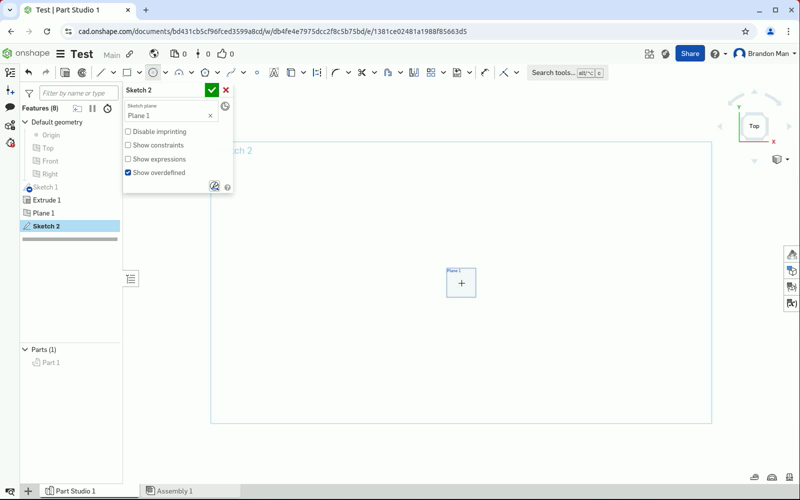
click(461, 282)
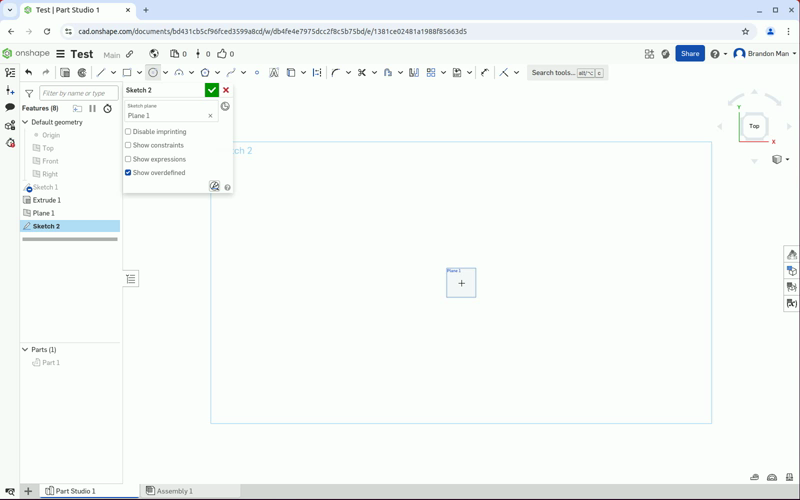
key_up(shift)
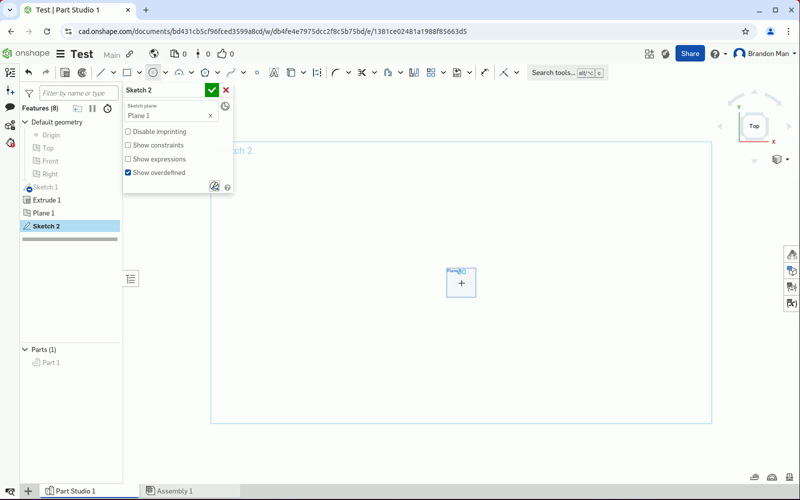
mouse_move(556, 282)
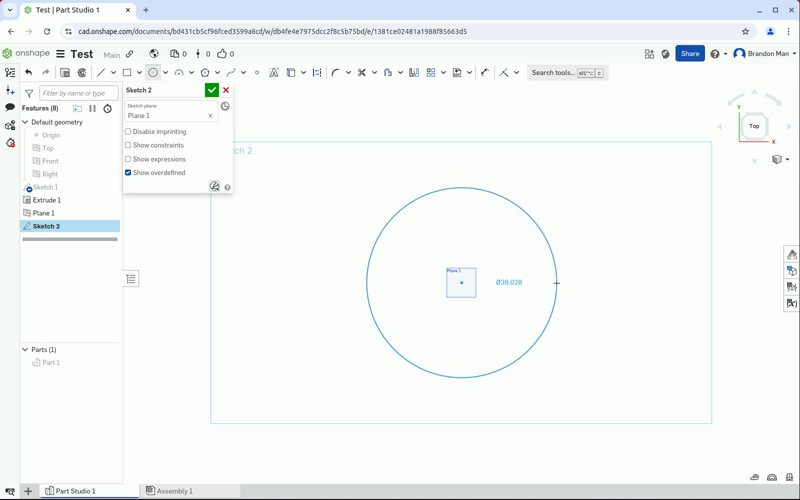
click(556, 282)
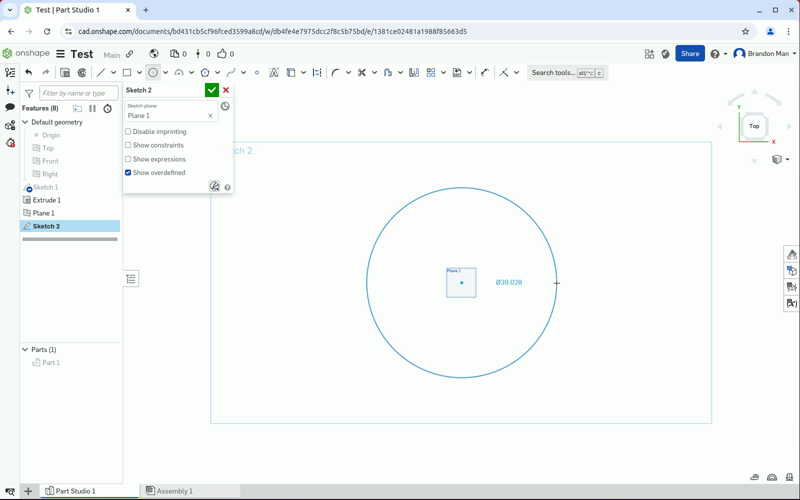
key(esc)
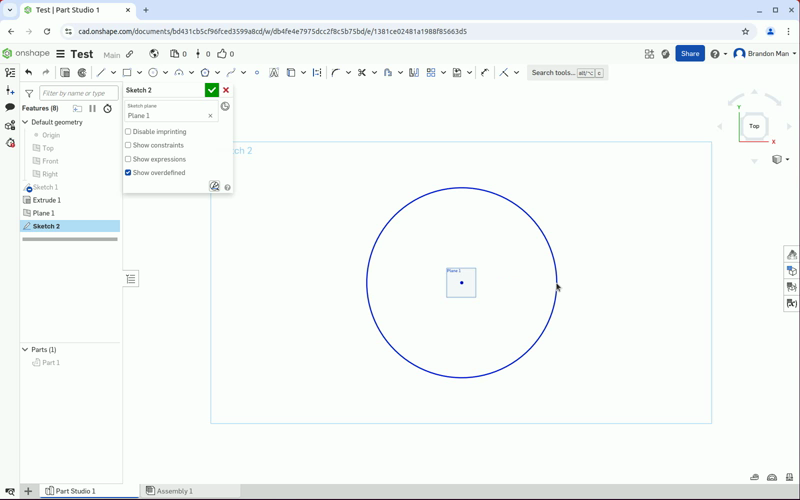
mouse_move(444, 261)
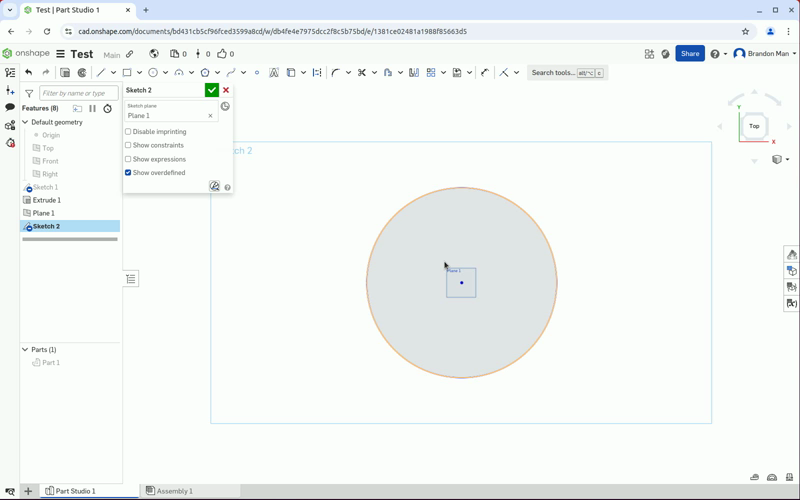
click(444, 261)
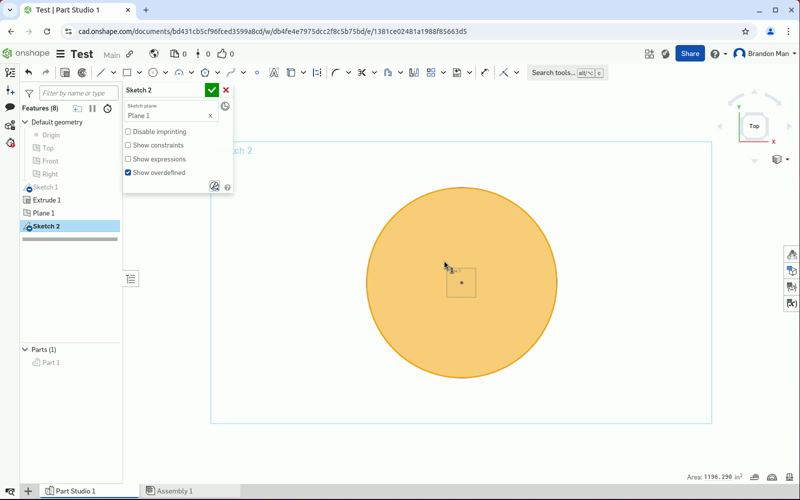
mouse_move(73, 352)
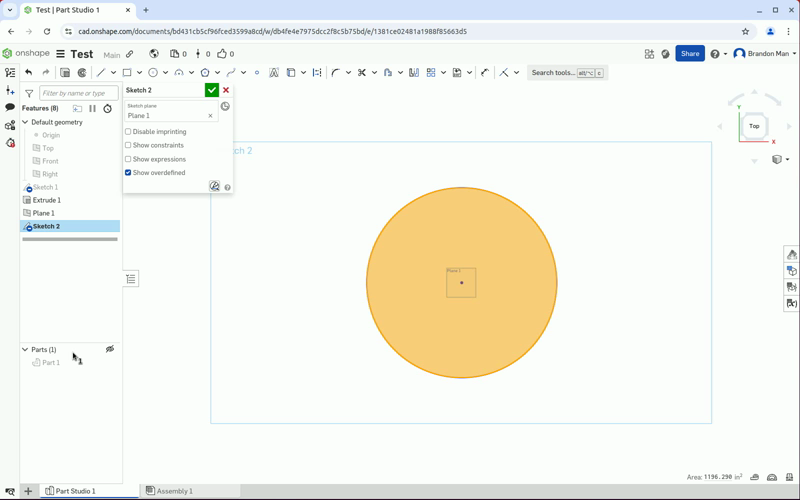
key(shift+y)
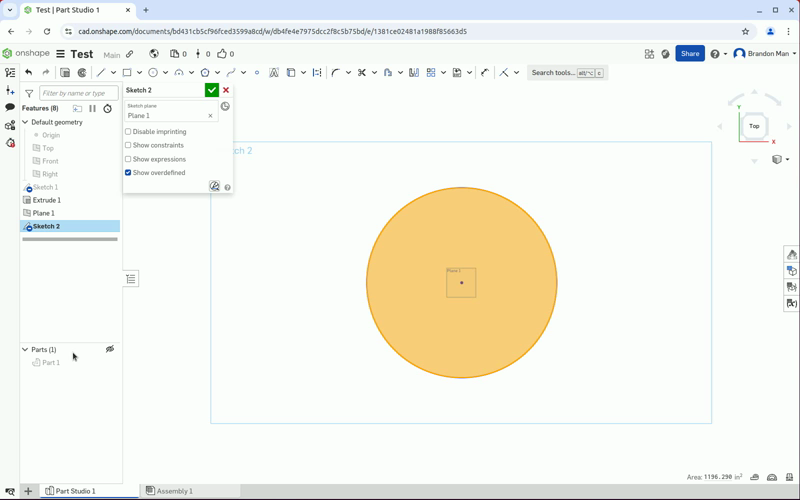
key(shift+e)
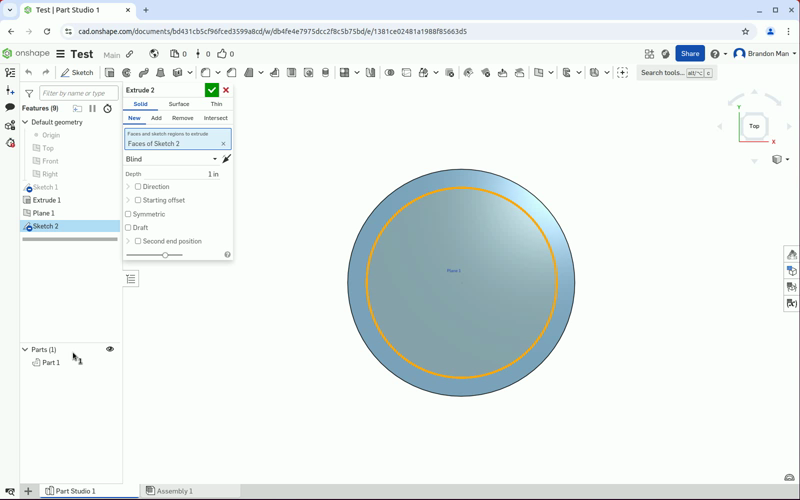
mouse_move(143, 106)
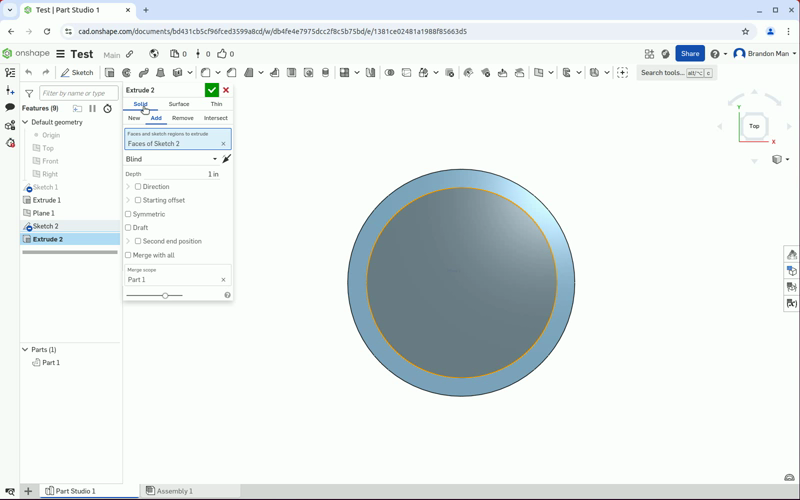
click(143, 106)
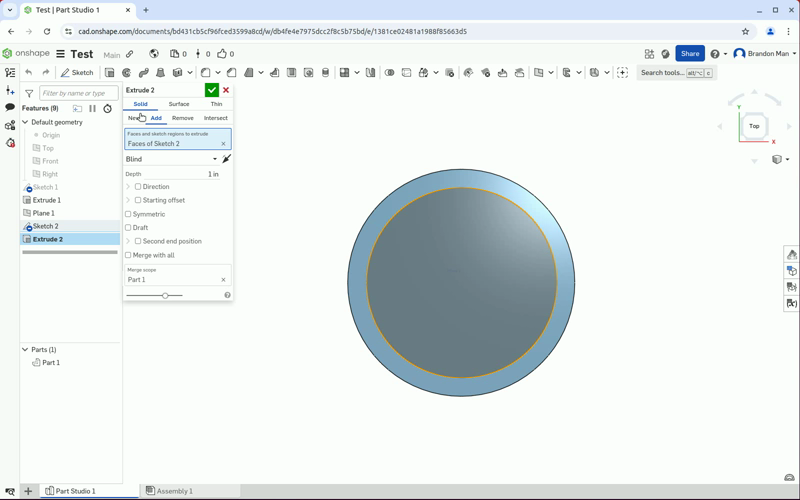
mouse_move(137, 120)
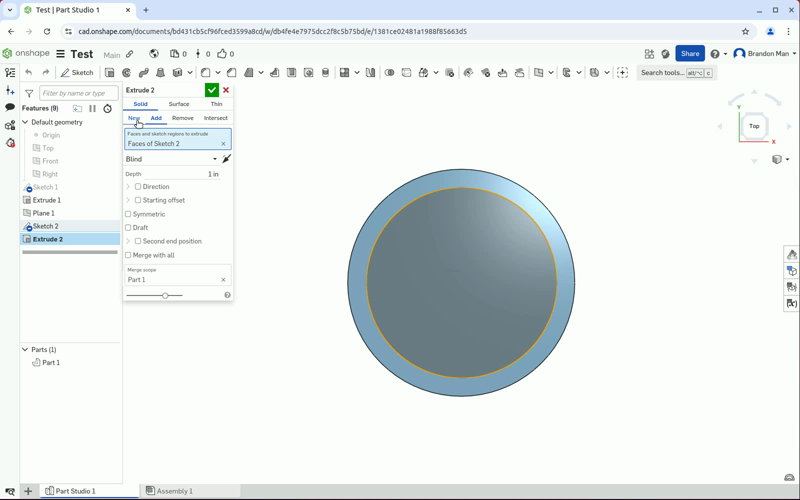
click(137, 120)
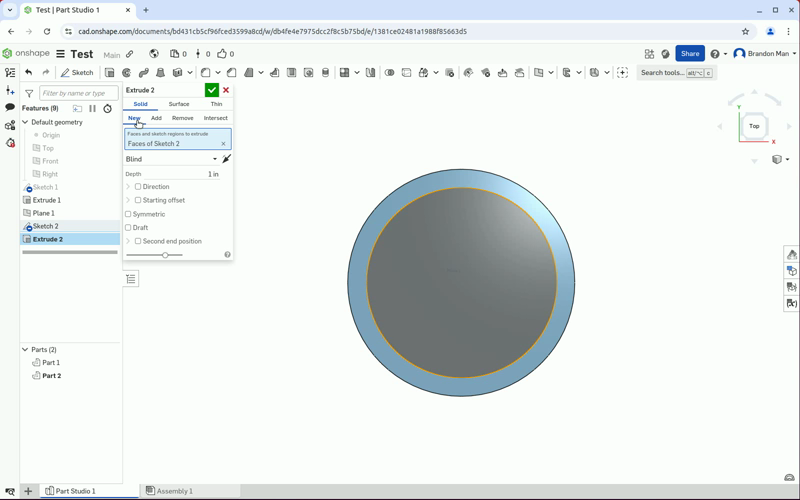
key(tab, 4)
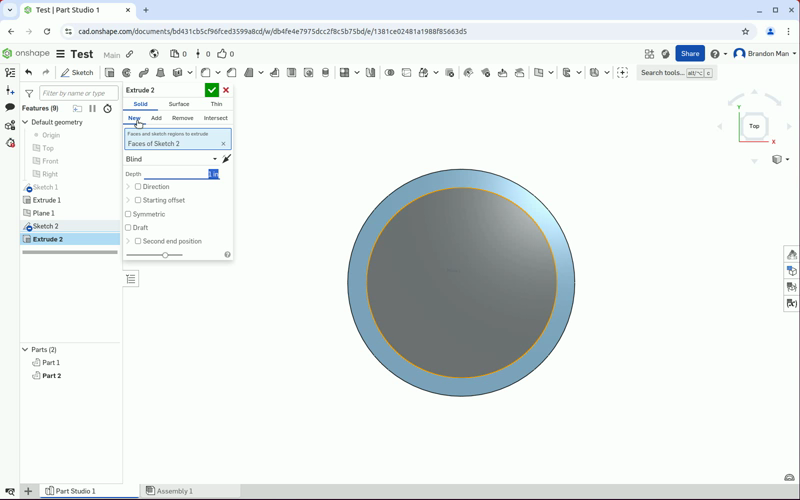
text(9.869)
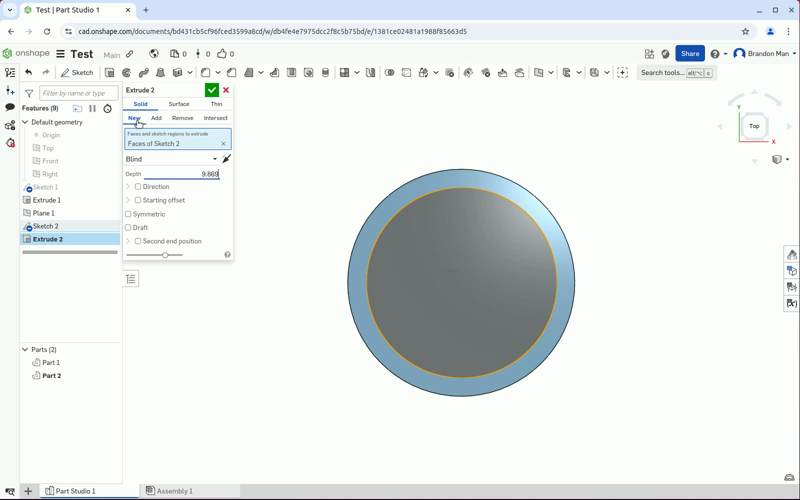
key(enter)
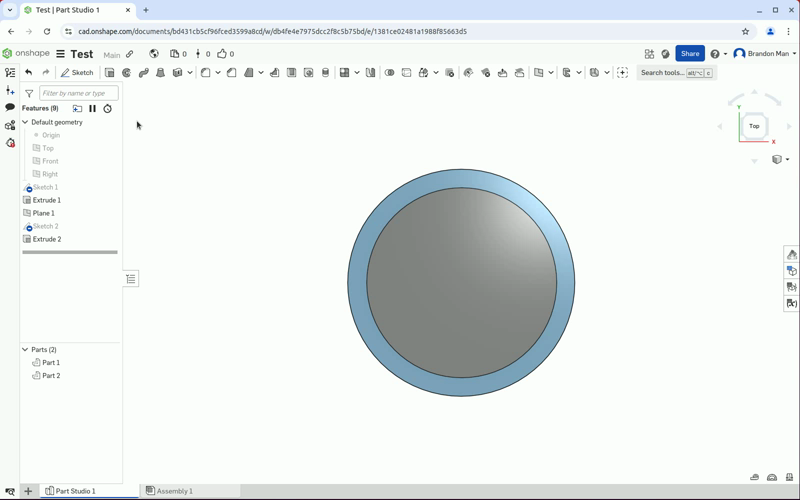
key(shift+h)
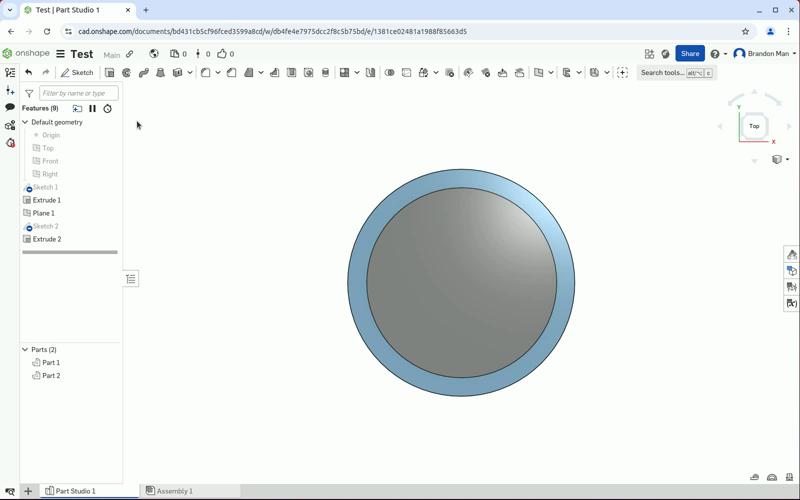
key(shift+h)
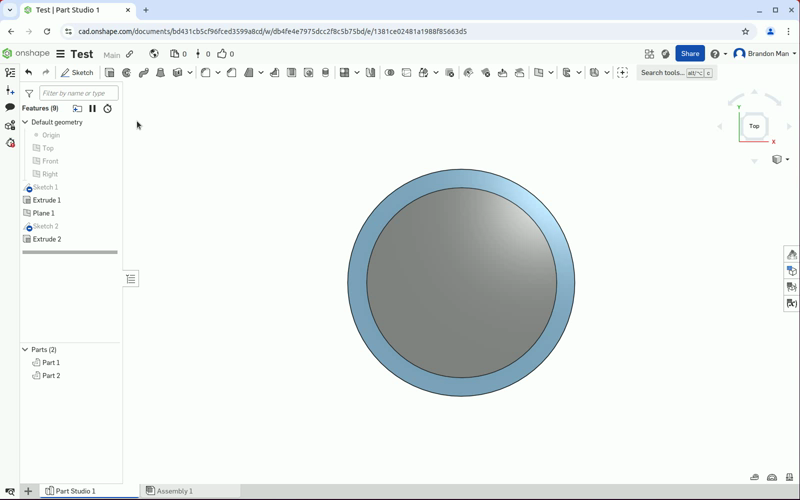
mouse_move(73, 189)
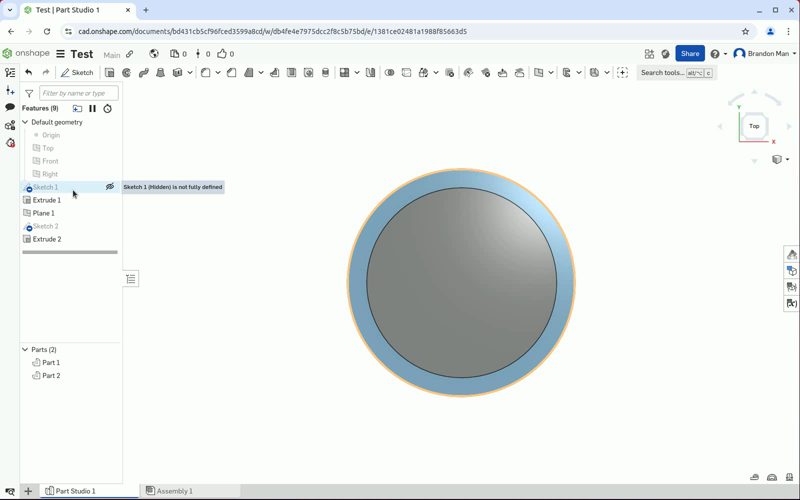
click(73, 189)
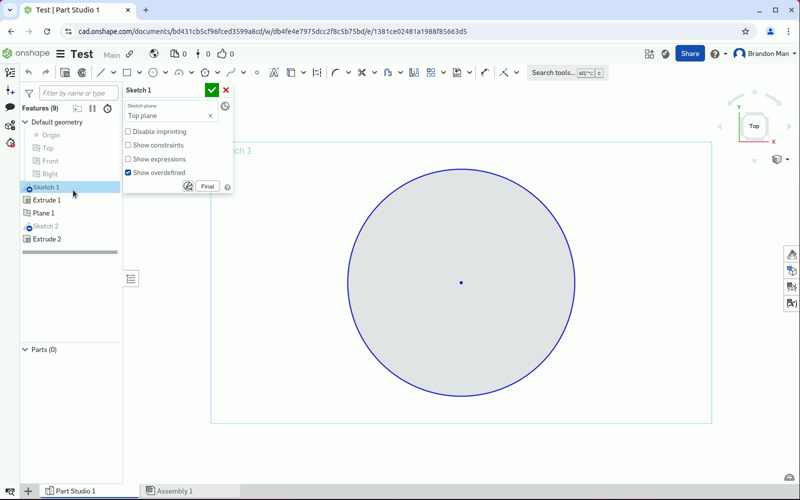
mouse_move(229, 92)
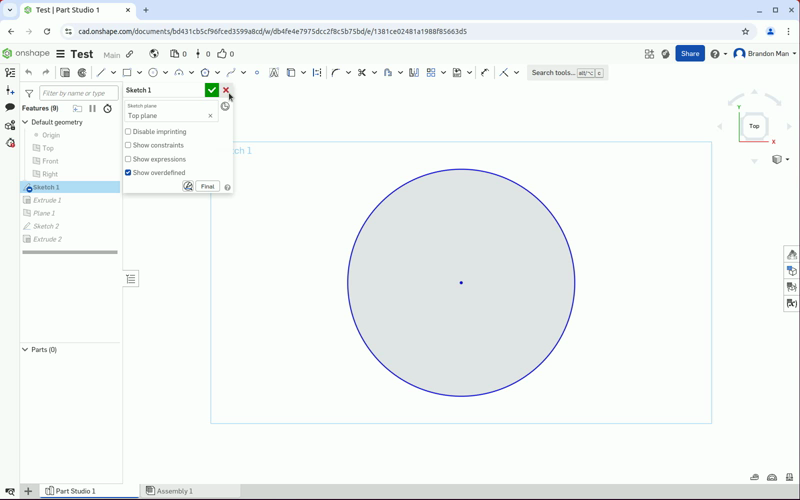
click(229, 92)
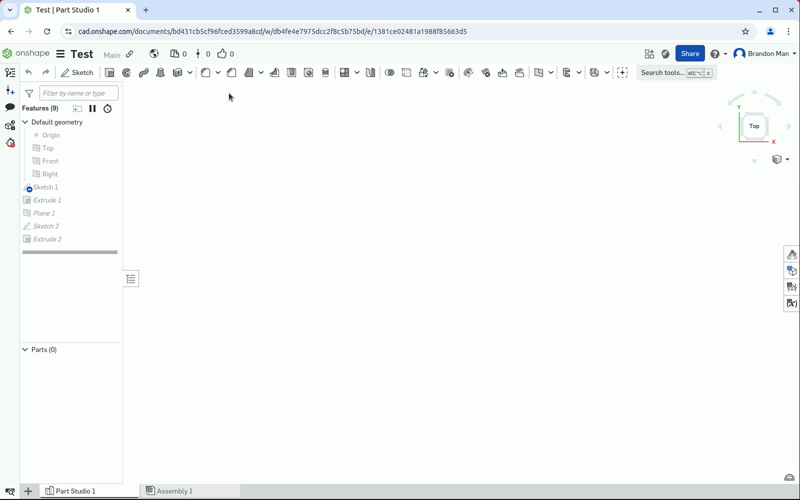
key(shift+s)
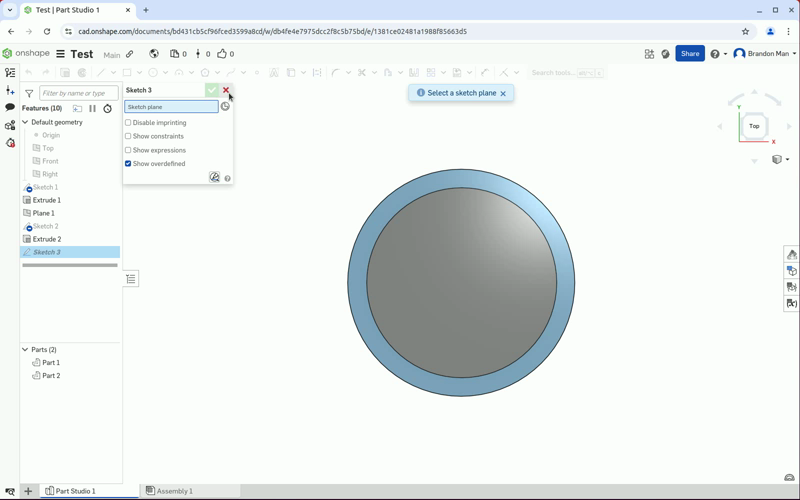
mouse_move(73, 215)
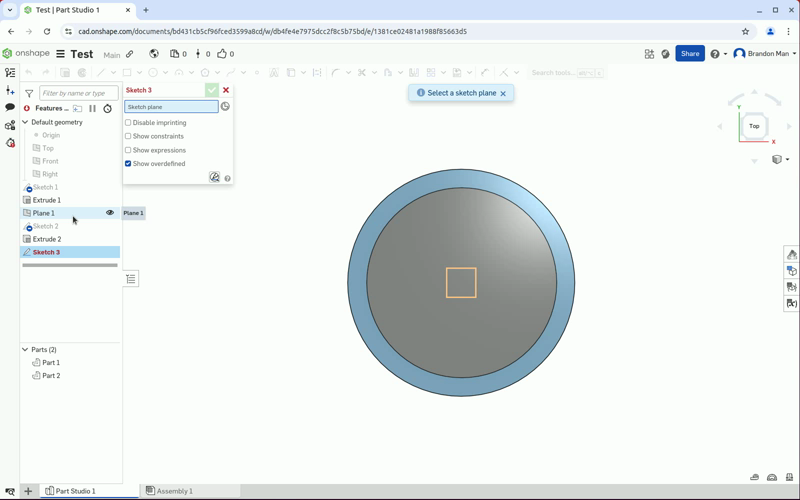
click(73, 215)
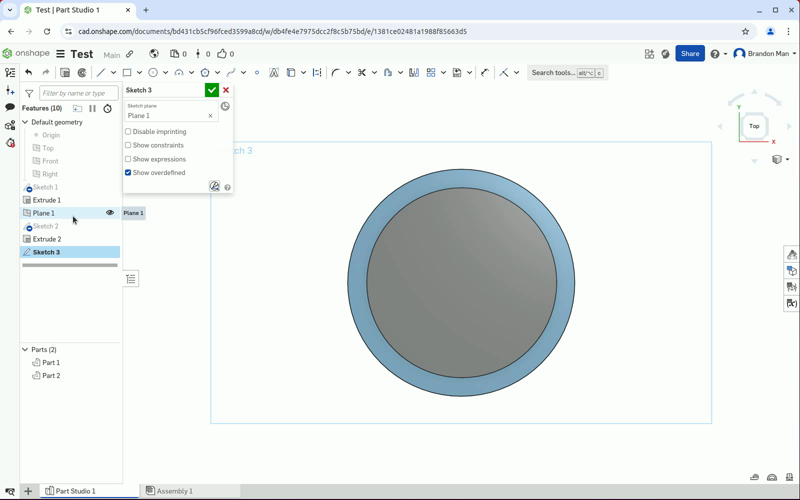
mouse_move(73, 352)
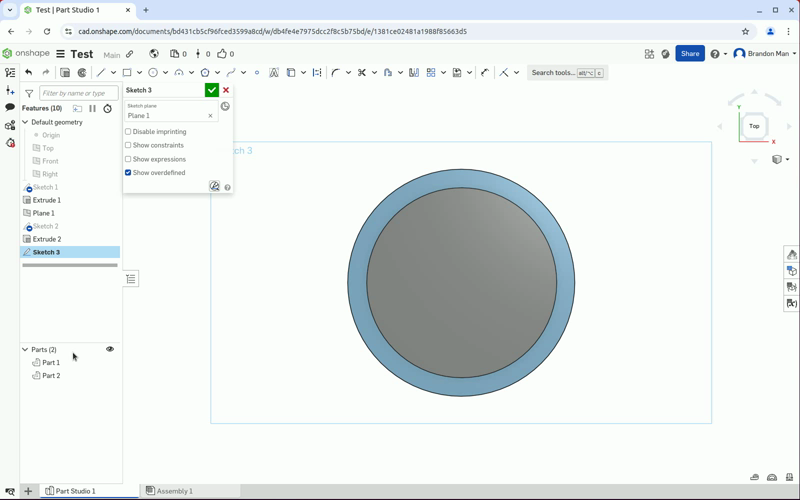
key(y)
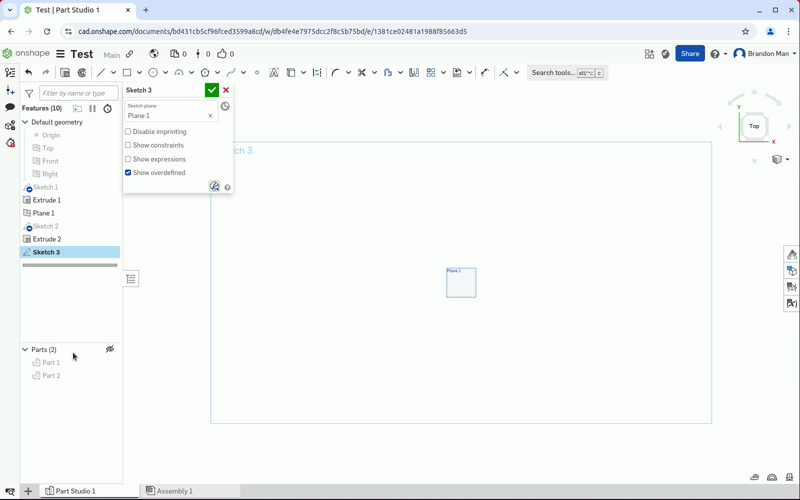
key(c)
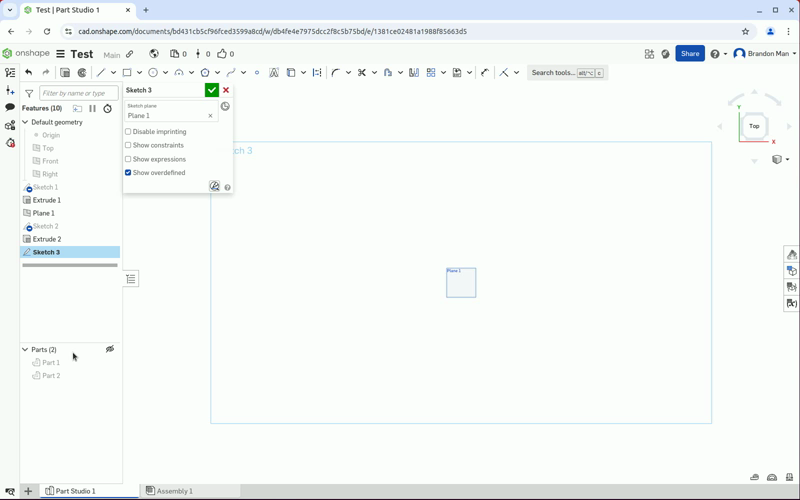
key_down(shift)
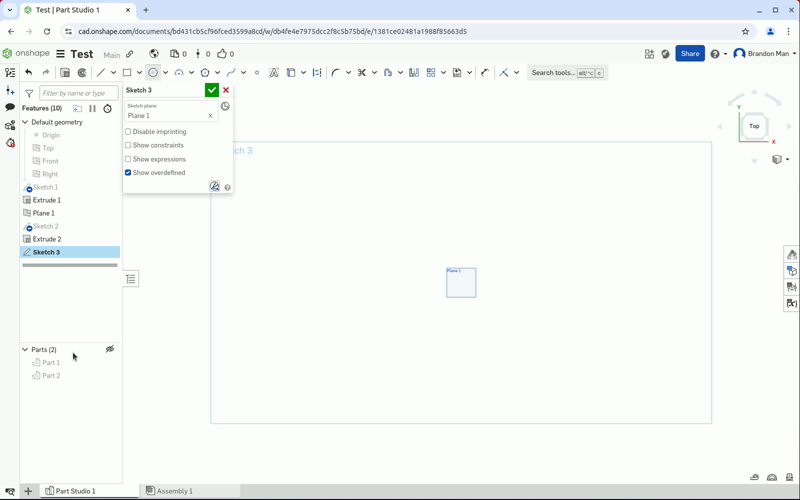
mouse_move(461, 282)
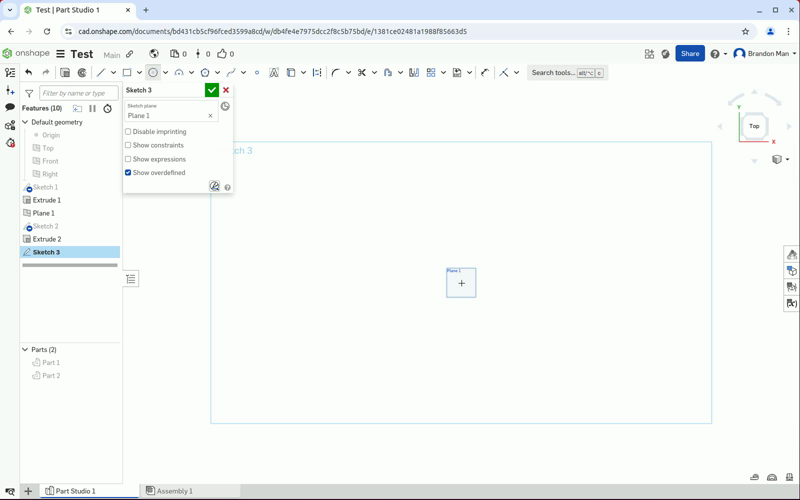
click(461, 282)
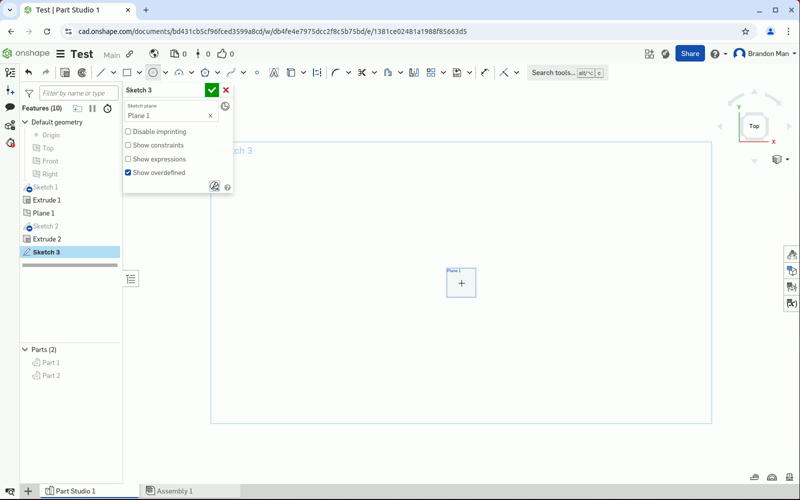
key_up(shift)
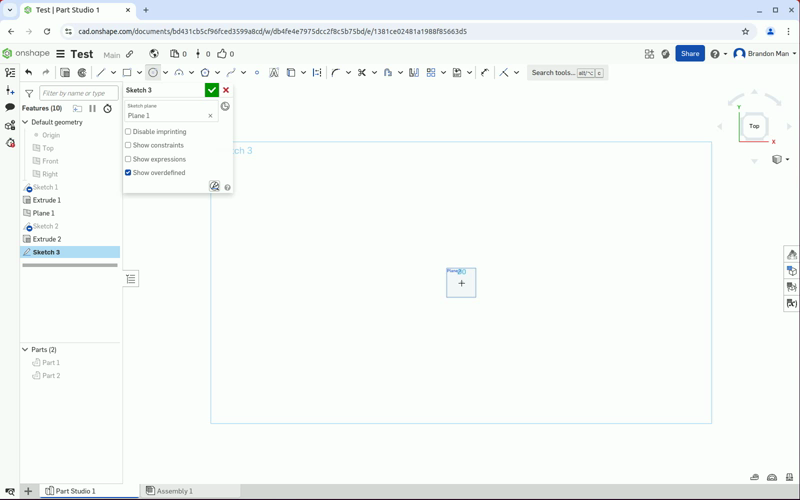
mouse_move(556, 282)
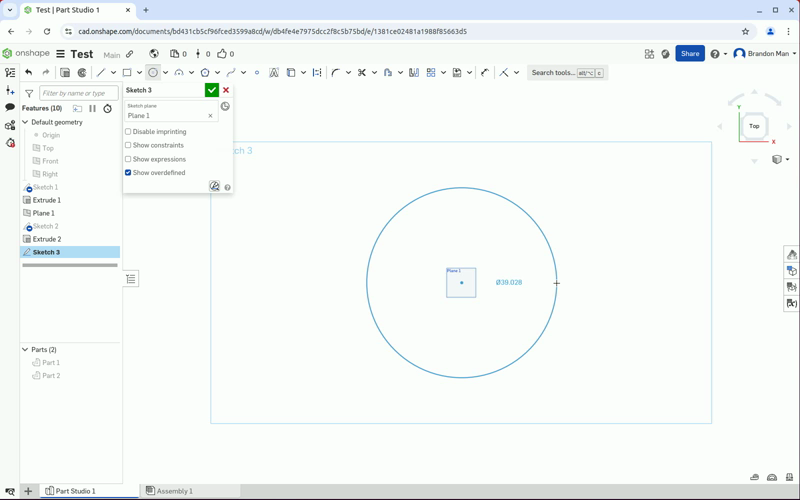
click(556, 282)
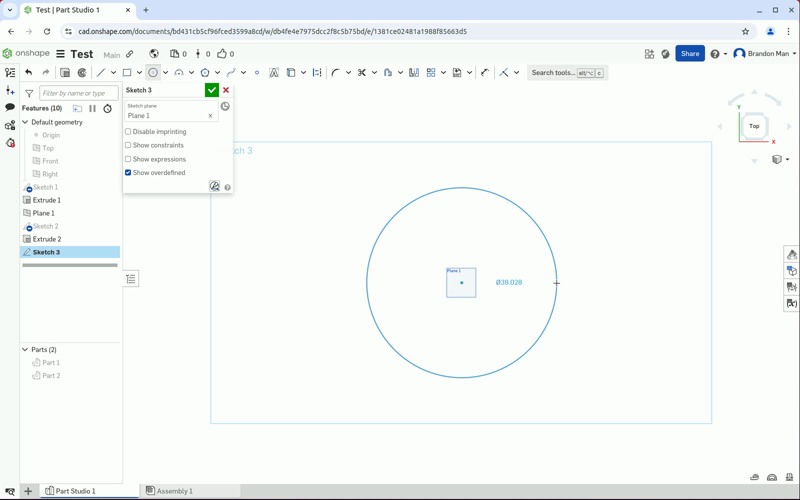
key(esc)
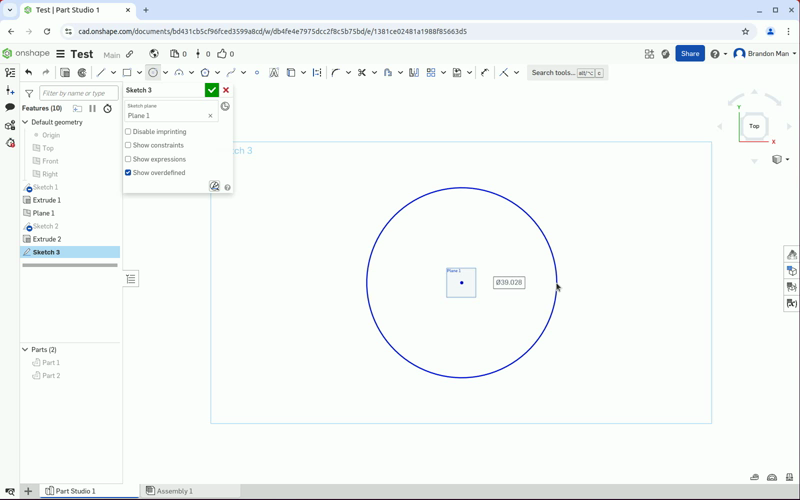
mouse_move(443, 346)
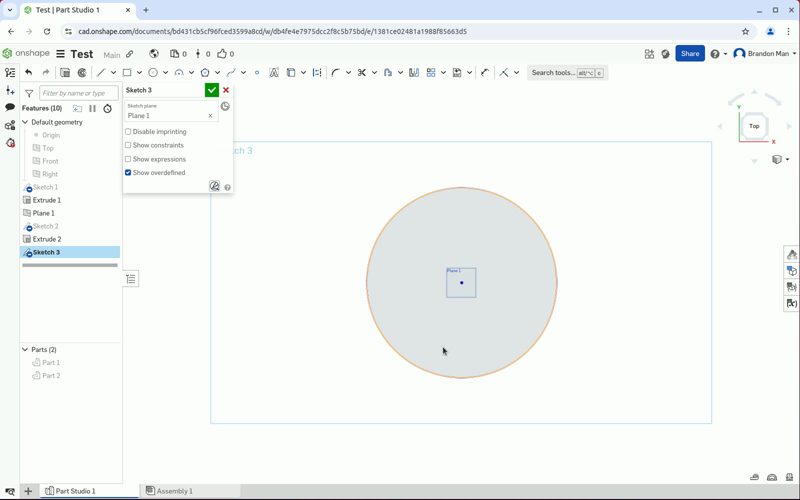
click(443, 346)
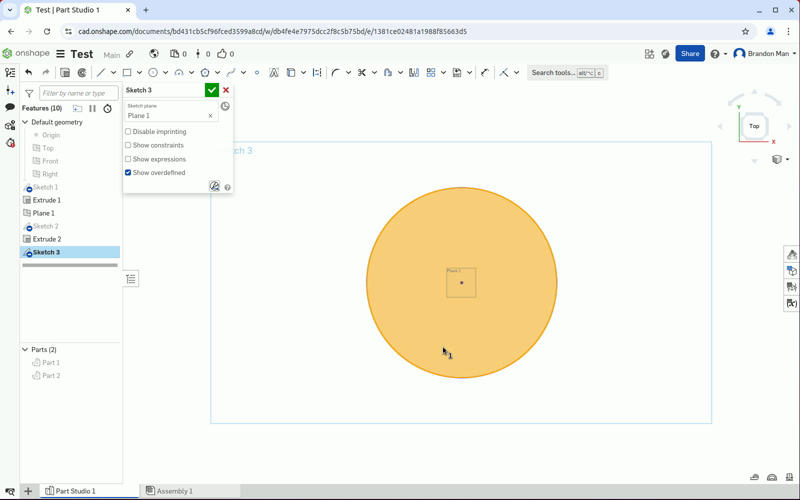
mouse_move(73, 352)
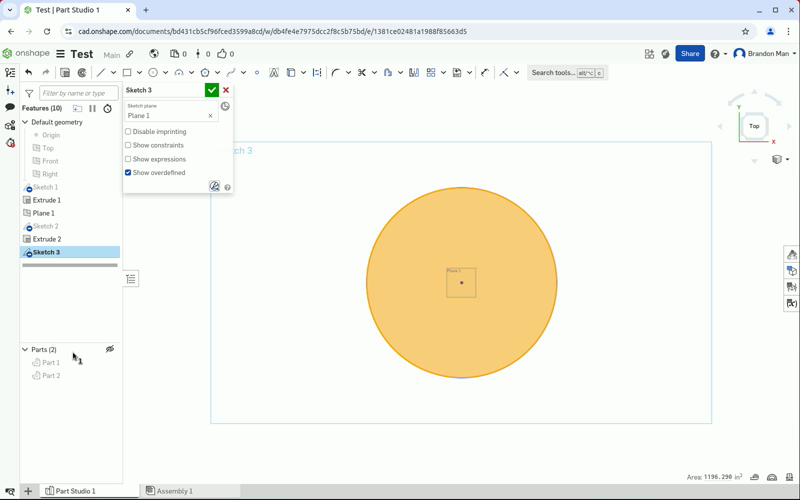
key(shift+y)
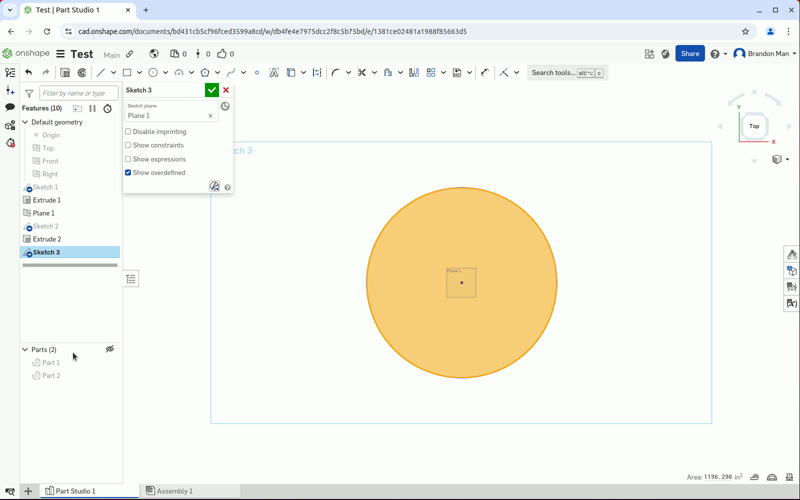
key(shift+e)
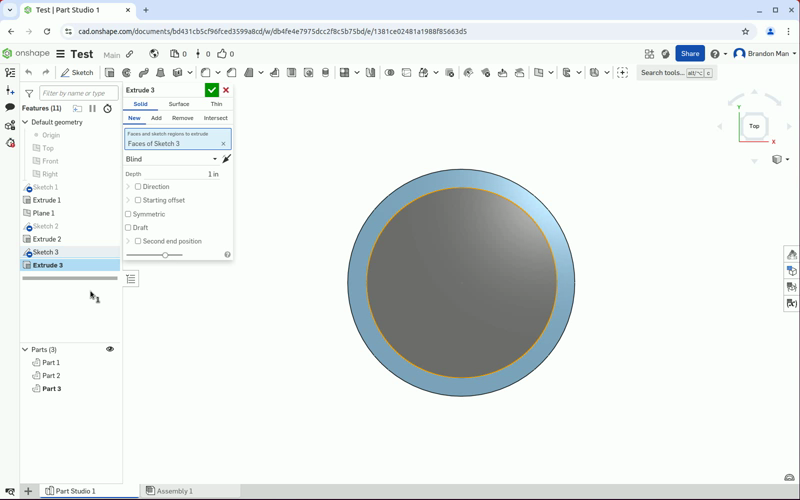
mouse_move(143, 106)
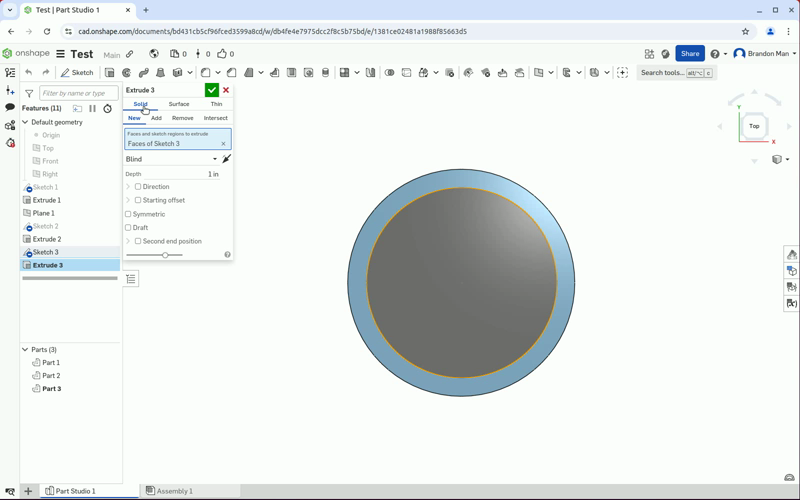
click(143, 106)
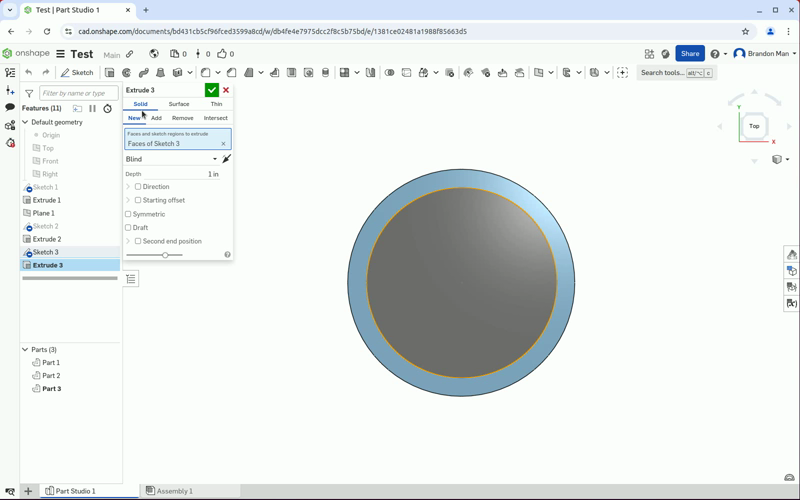
mouse_move(137, 120)
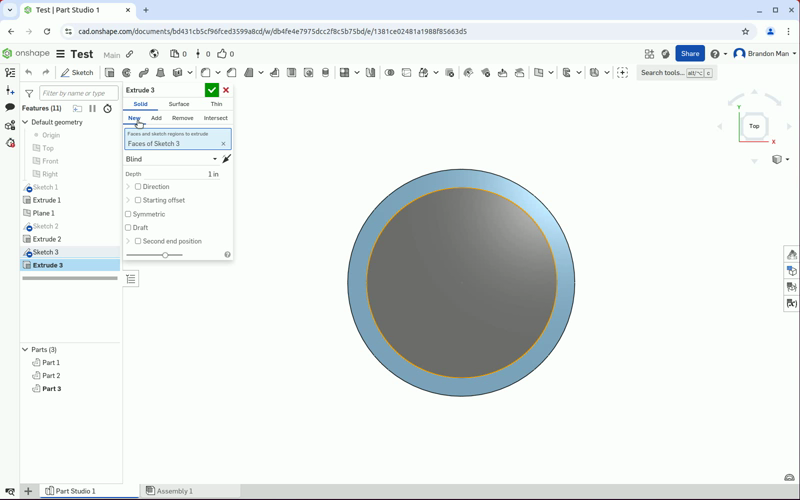
click(137, 120)
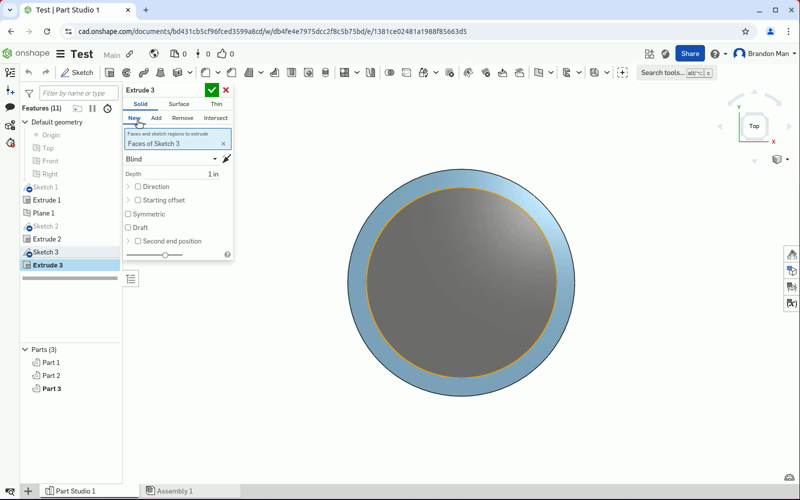
key(tab, 4)
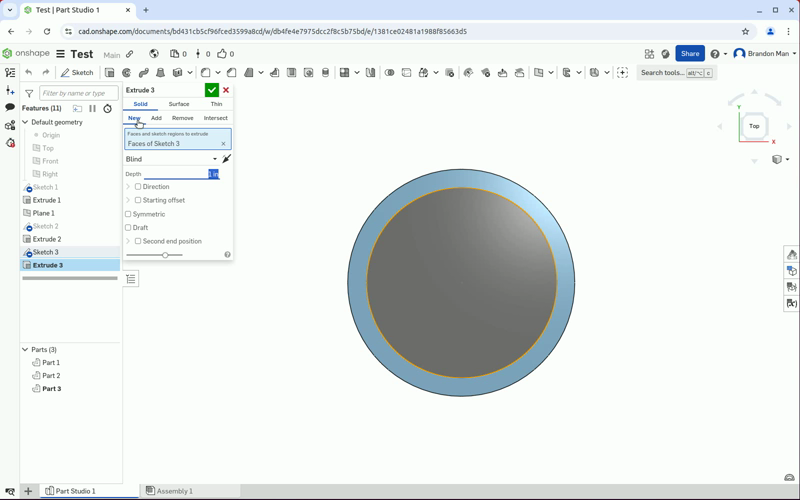
text(9.869)
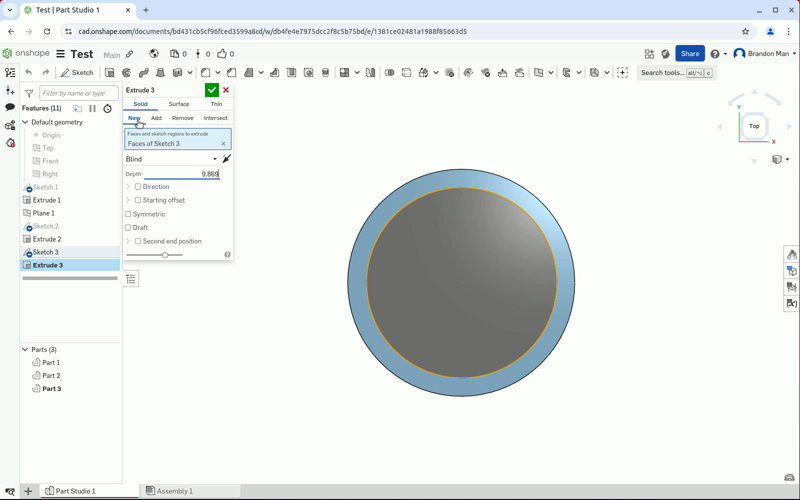
key(enter)
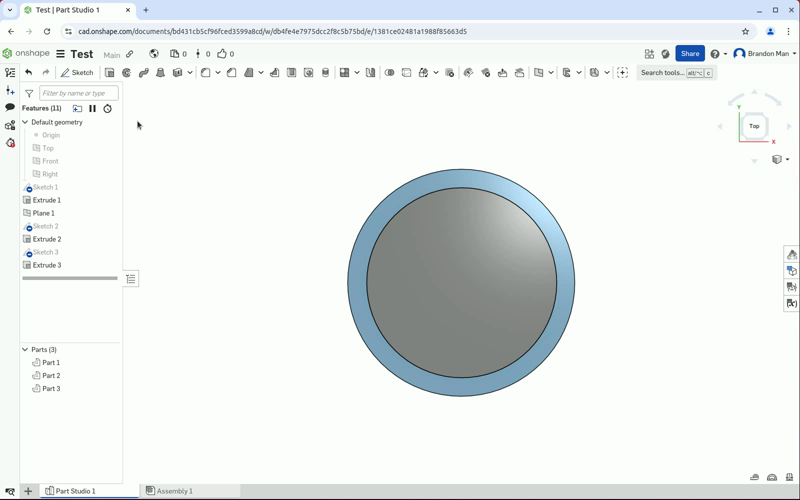
key(shift+h)
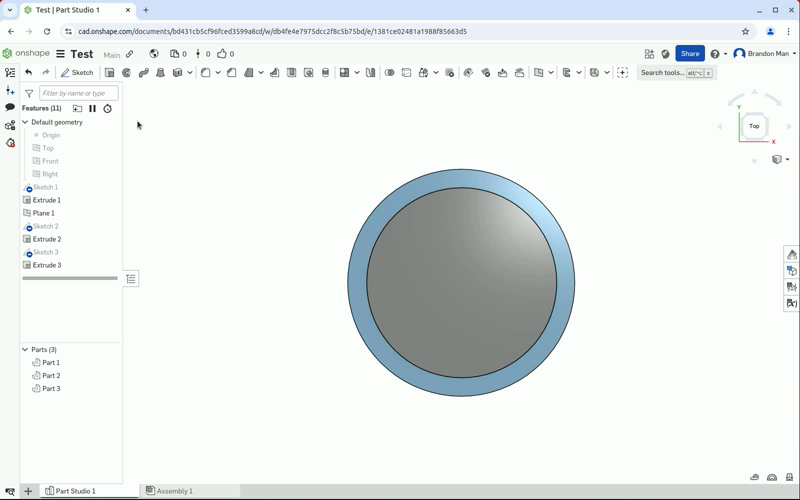
key(shift+h)
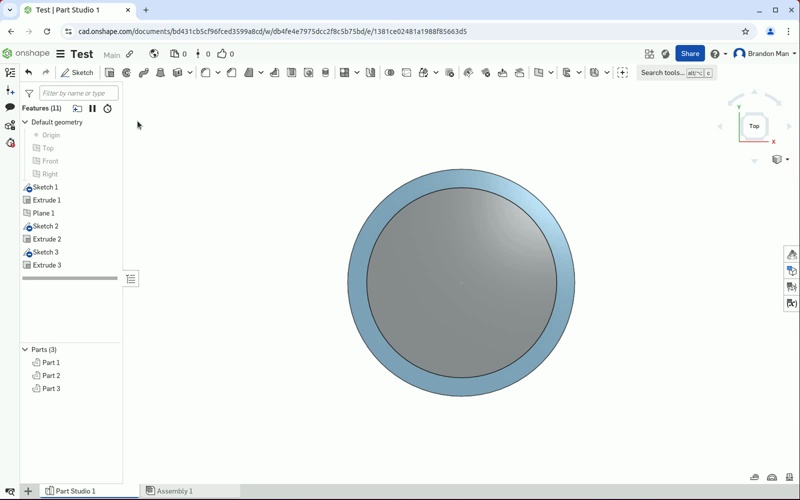
key(shift+7)
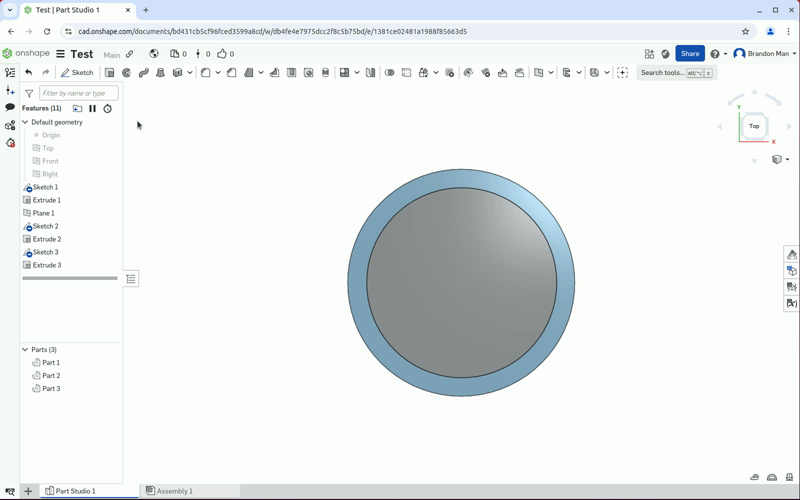
key(up, 3)
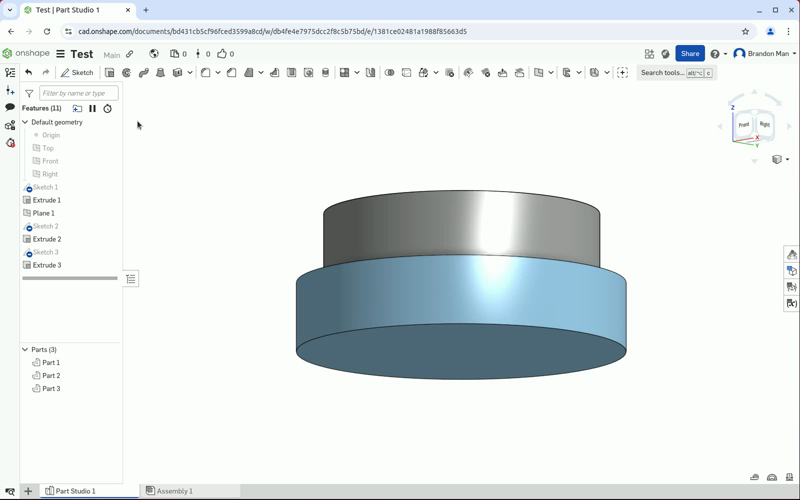
key(left, 3)
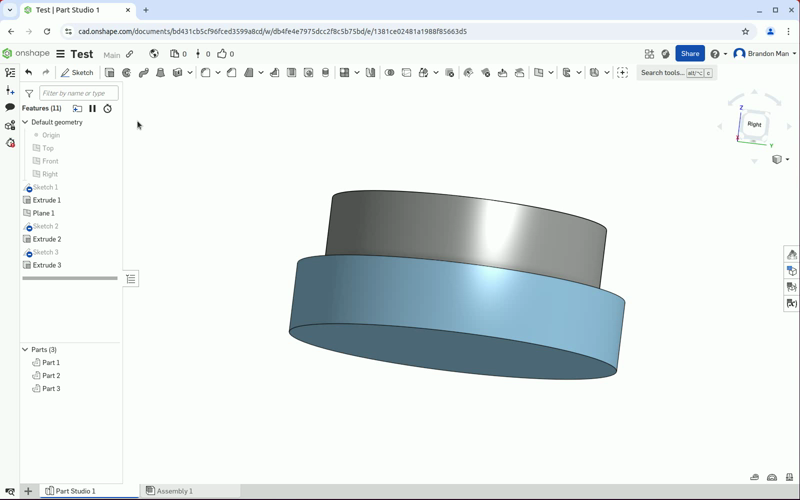
key(right, 3)
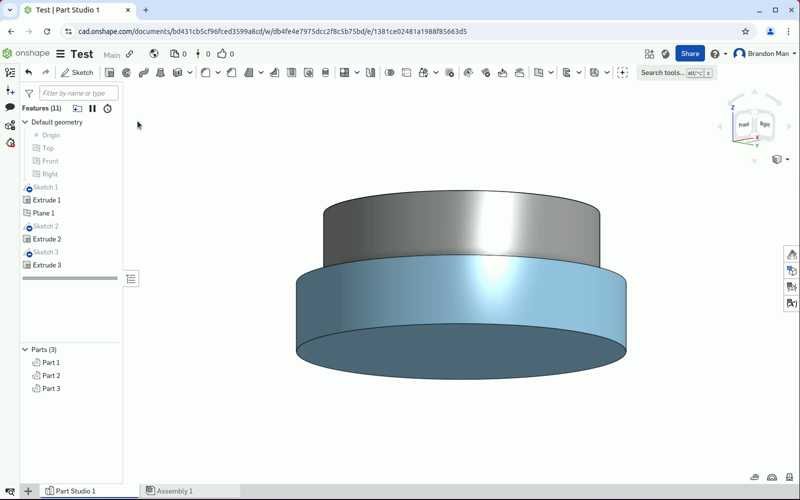
key(down, 3)
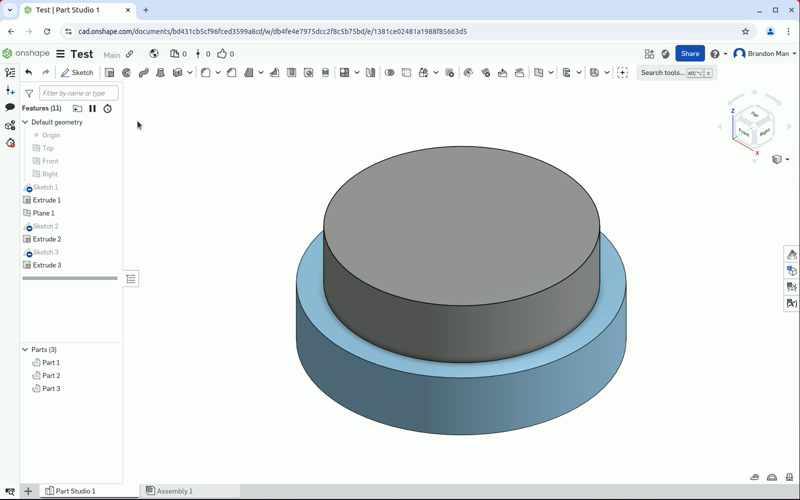
mouse_move(73, 189)
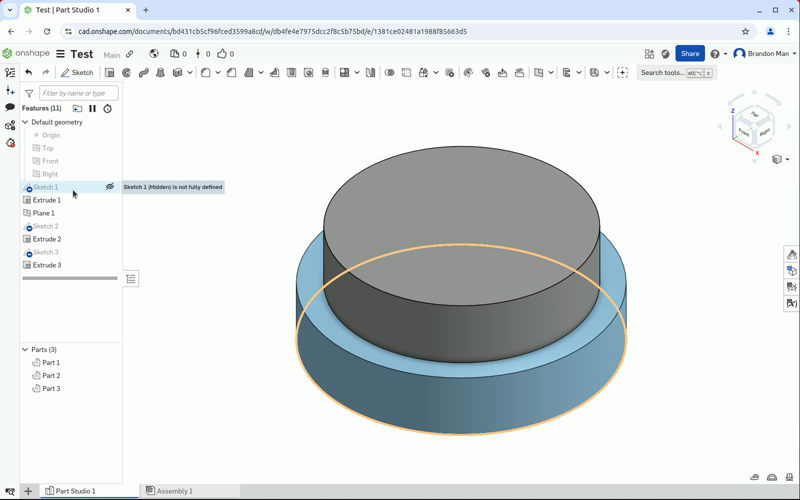
click(73, 189)